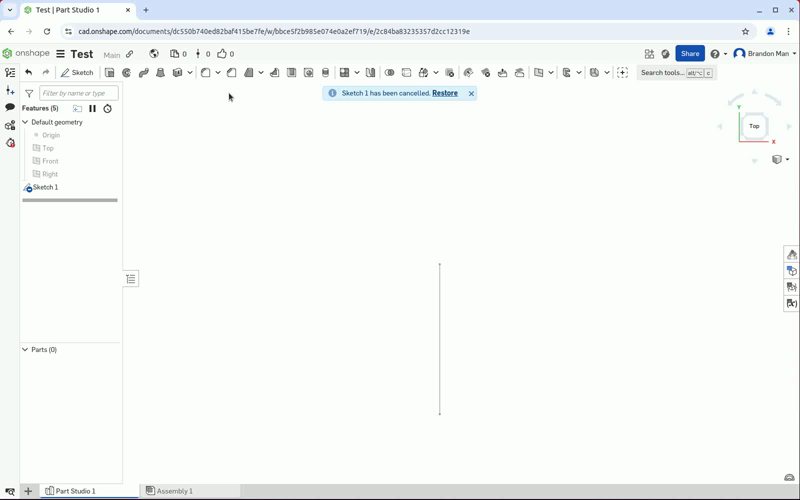
key(shift+h)
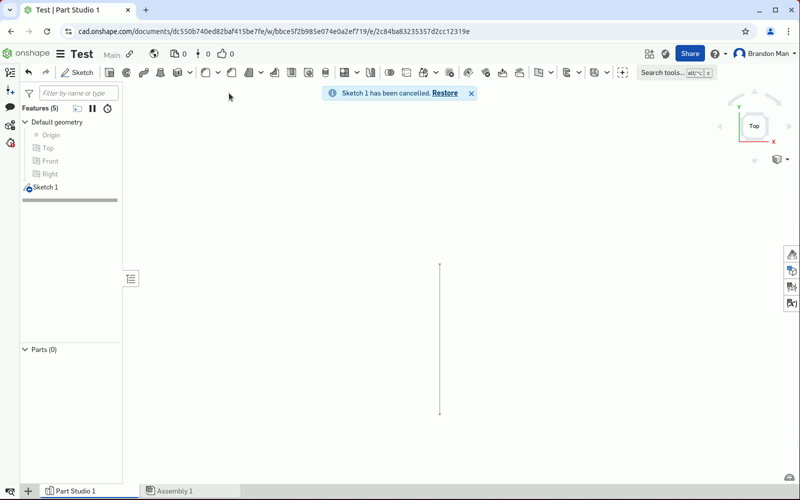
key(shift+s)
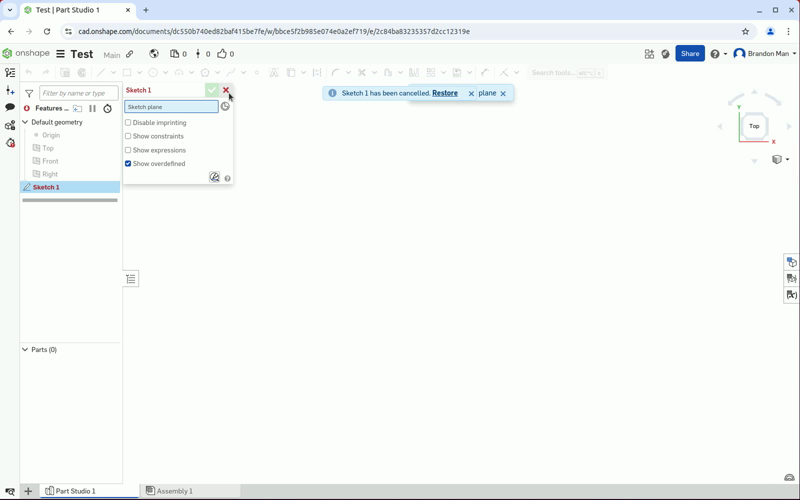
mouse_move(73, 150)
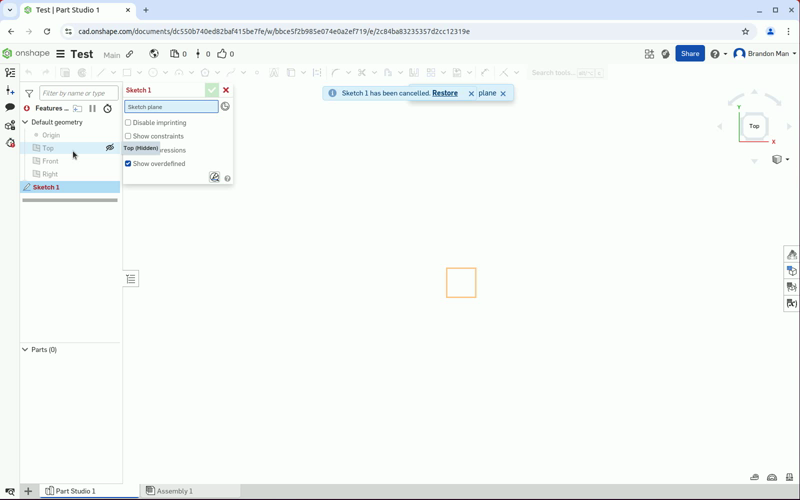
click(73, 150)
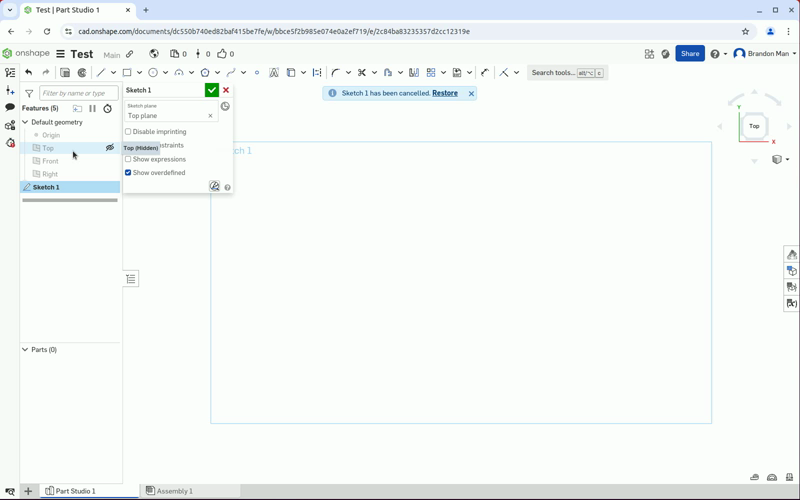
mouse_move(73, 352)
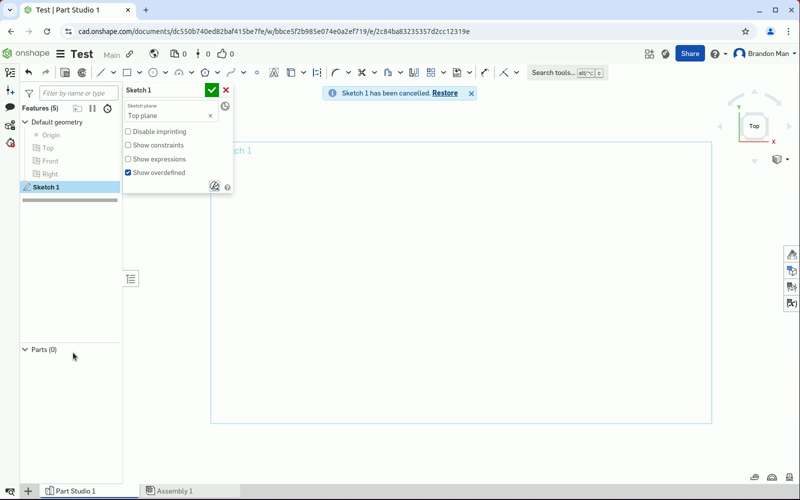
key(y)
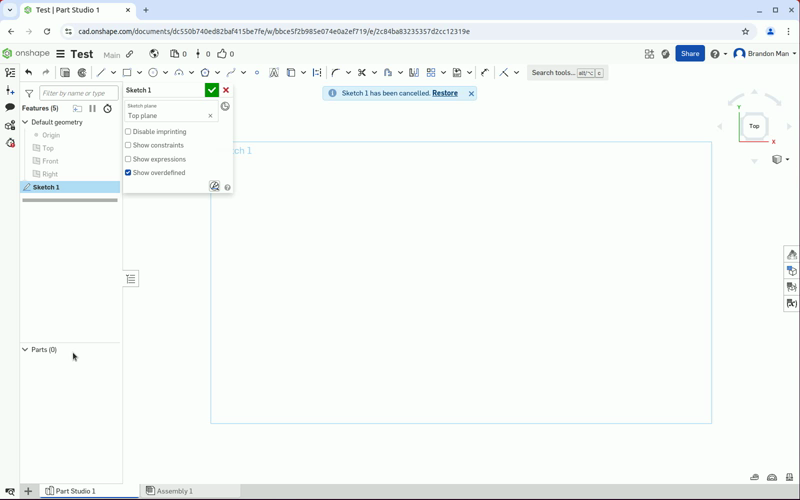
key(c)
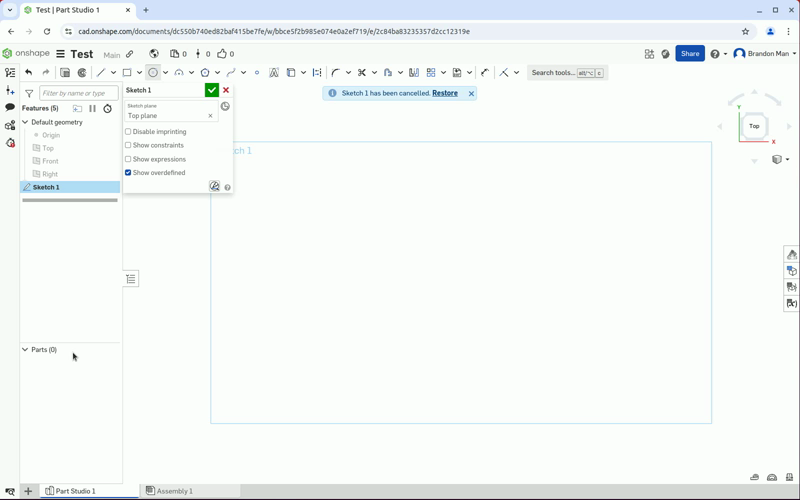
key_down(shift)
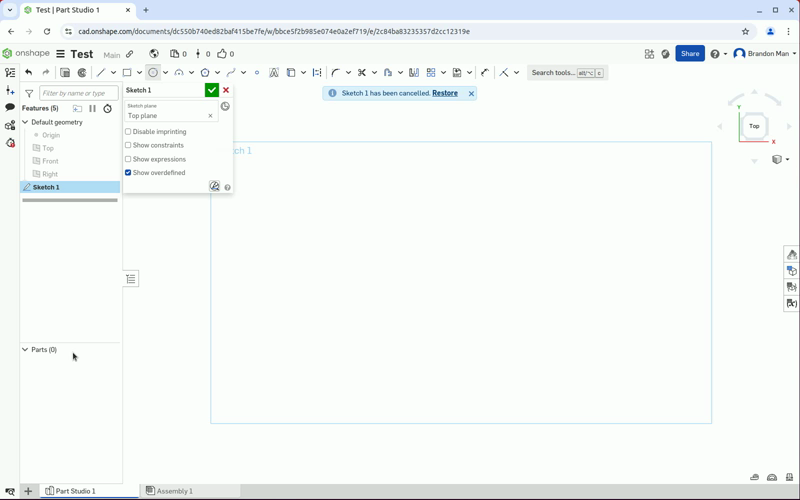
mouse_move(392, 282)
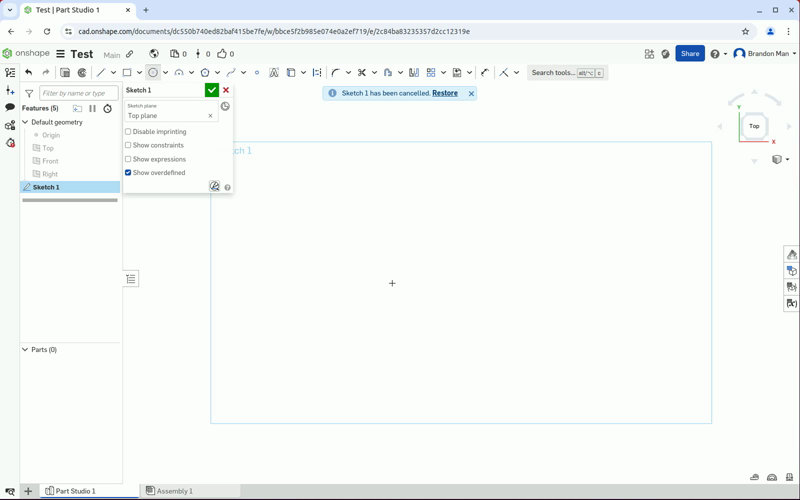
click(392, 282)
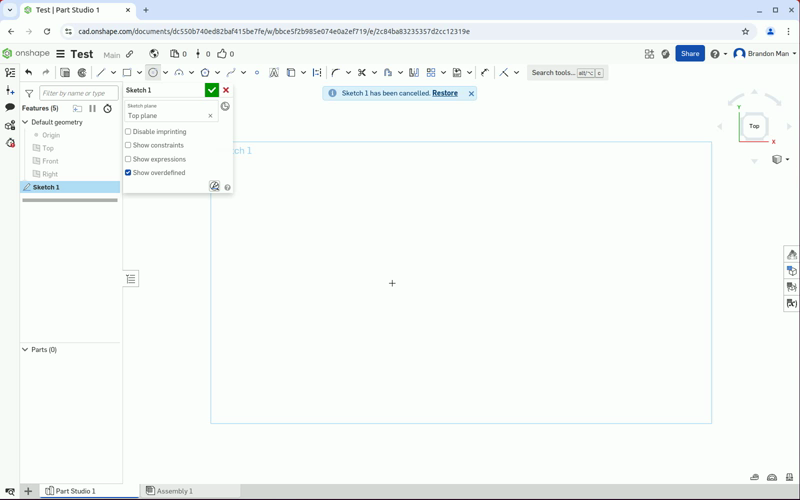
key_up(shift)
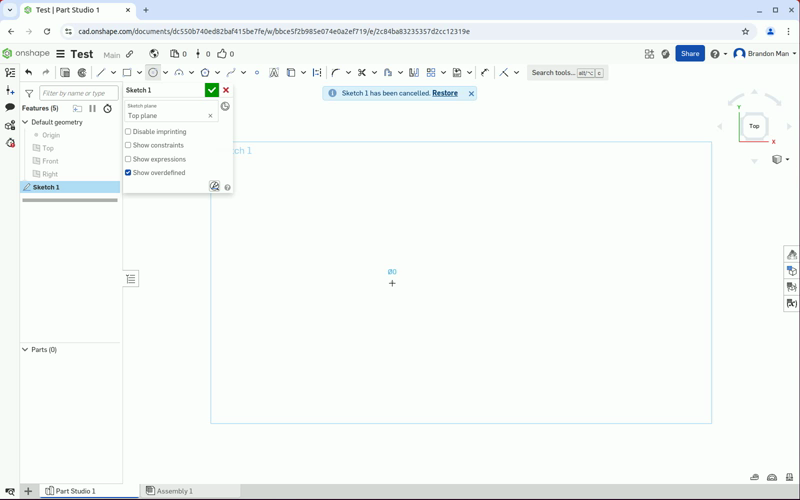
mouse_move(435, 282)
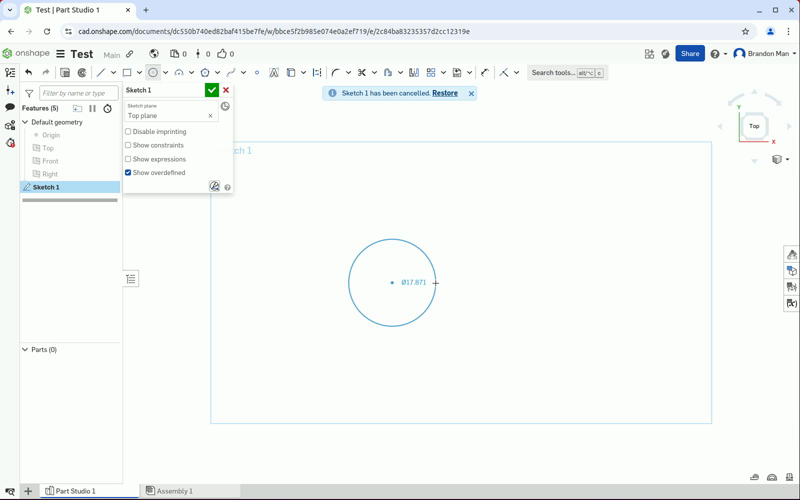
click(435, 282)
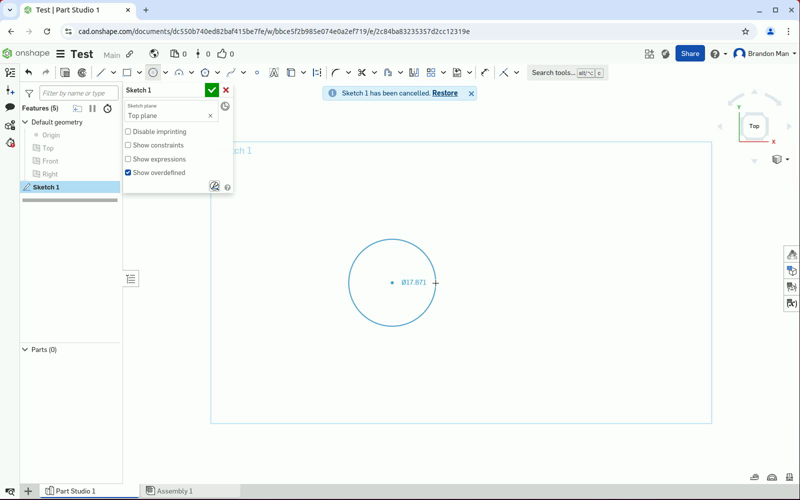
key(esc)
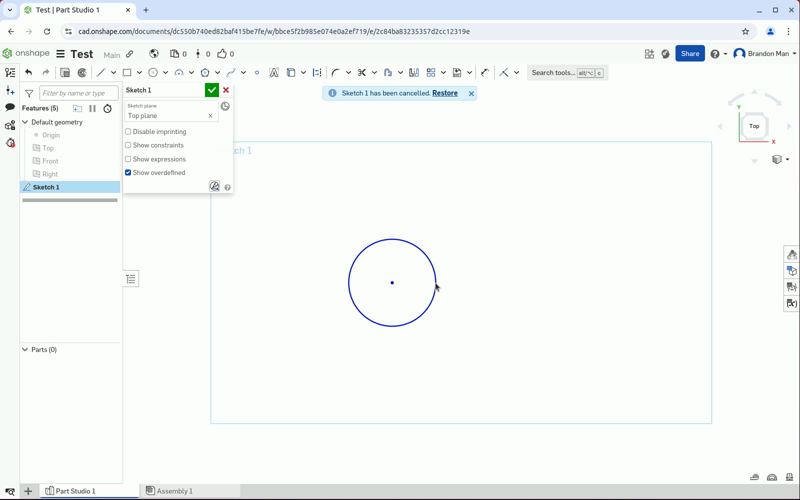
key(c)
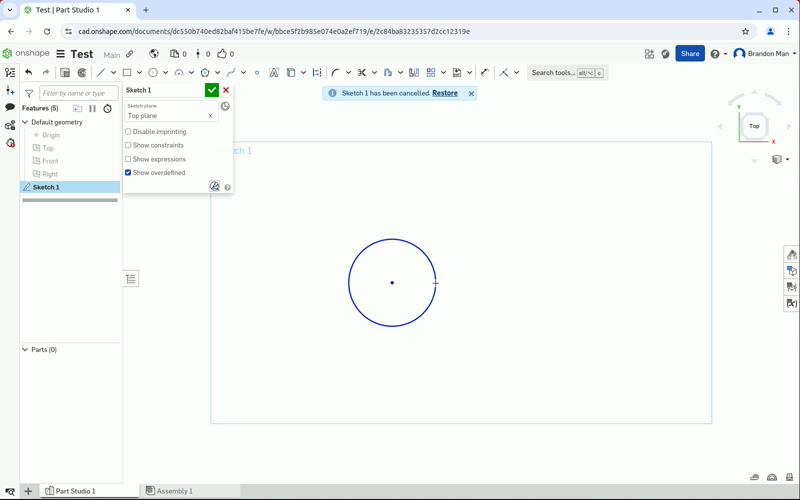
key_down(shift)
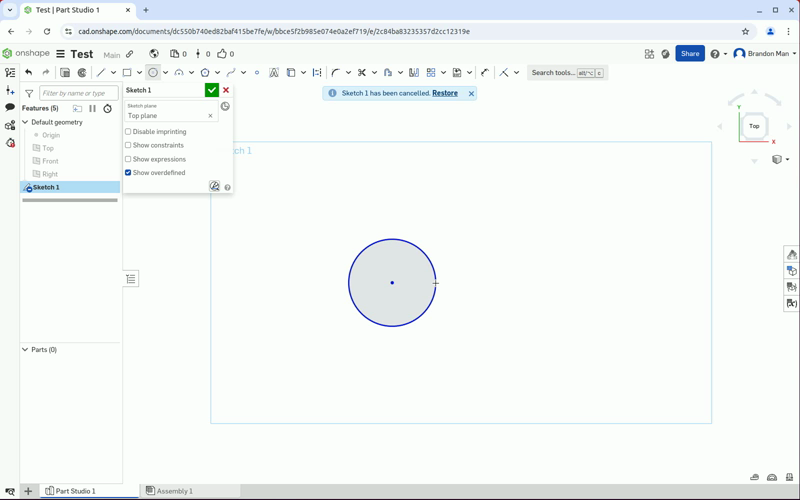
mouse_move(392, 282)
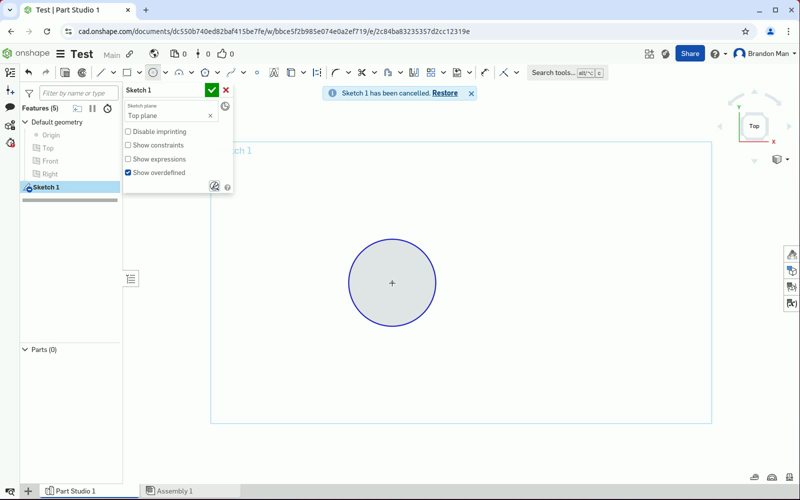
click(392, 282)
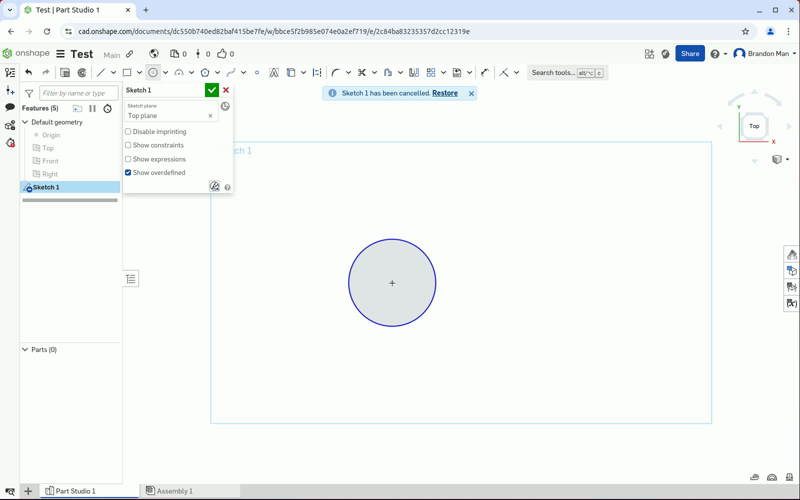
key_up(shift)
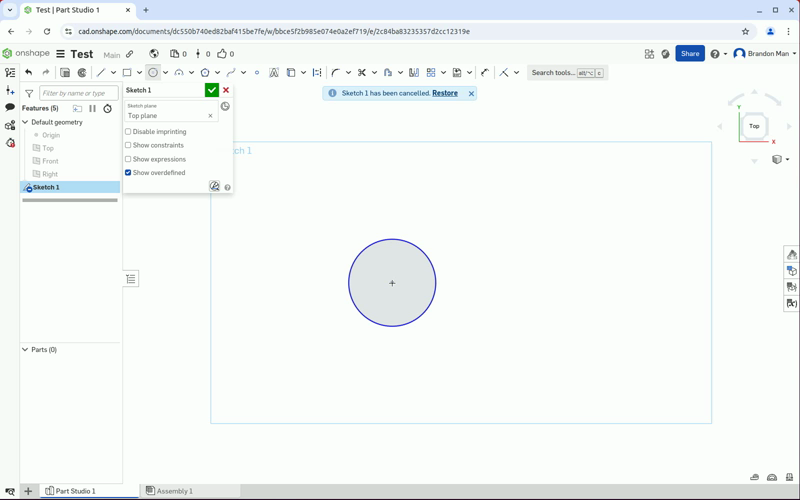
mouse_move(415, 282)
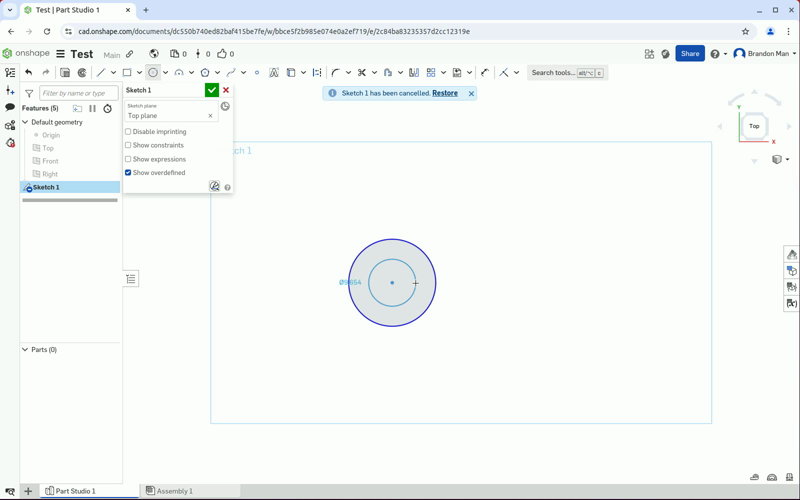
click(415, 282)
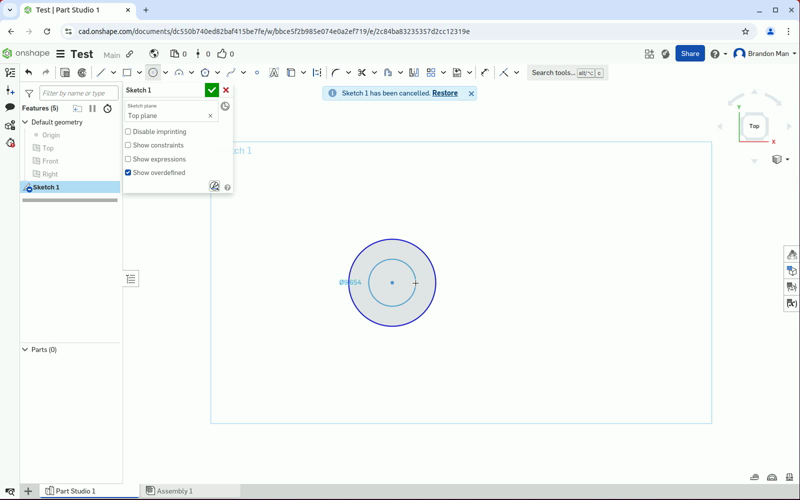
key(esc)
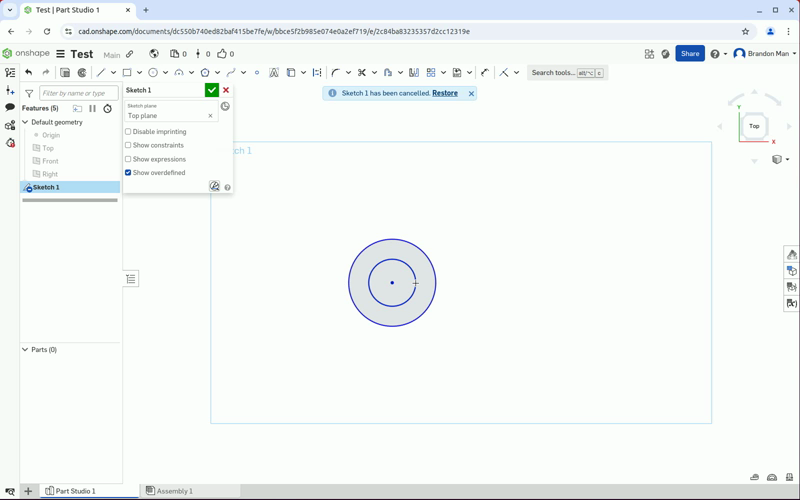
mouse_move(432, 286)
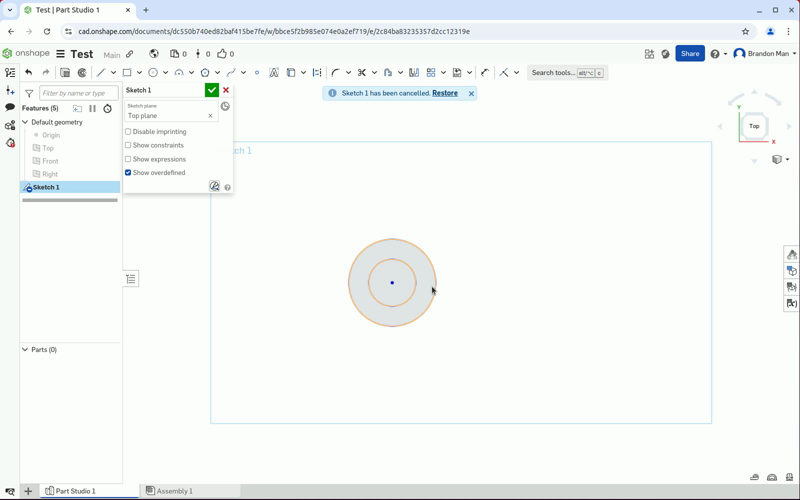
click(432, 286)
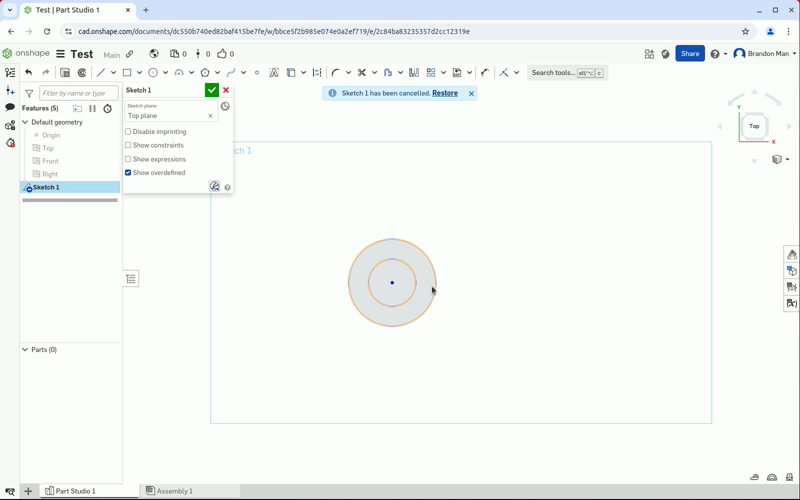
mouse_move(73, 352)
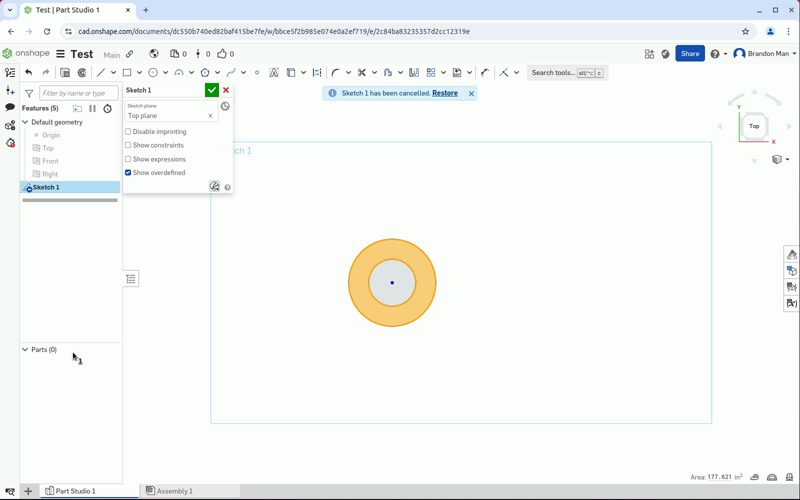
key(shift+y)
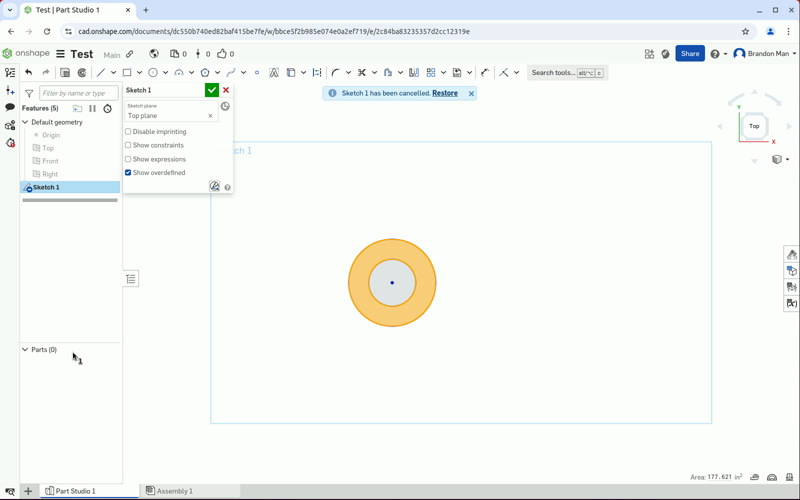
key(shift+e)
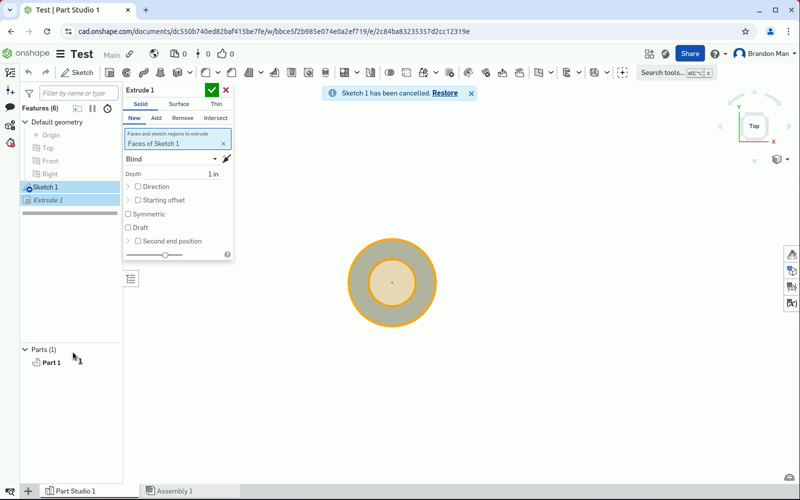
mouse_move(143, 106)
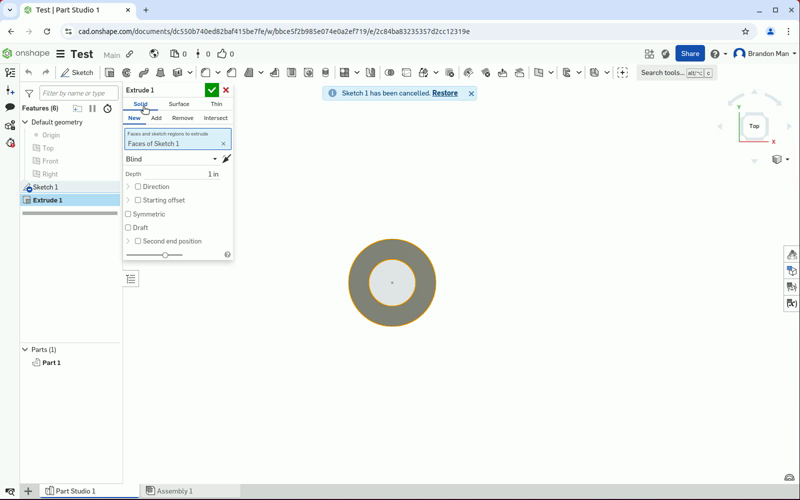
click(143, 106)
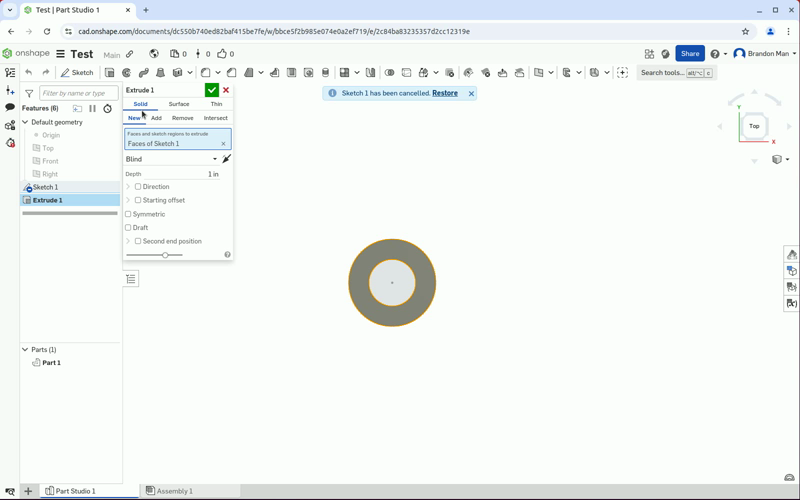
mouse_move(137, 120)
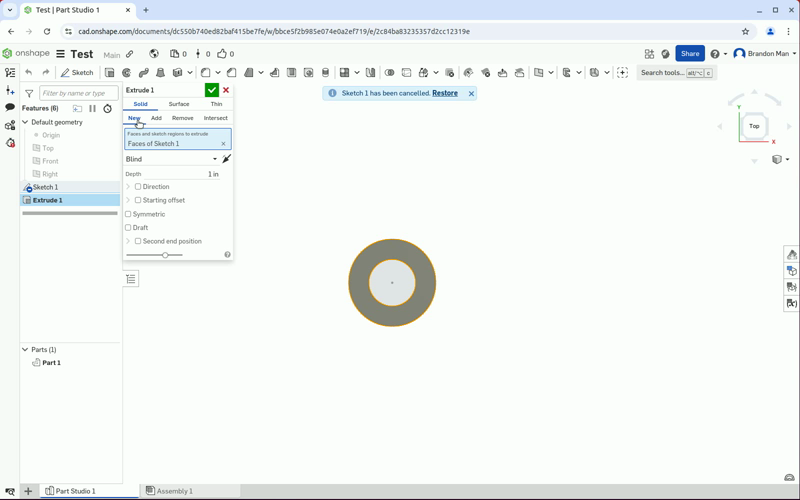
click(137, 120)
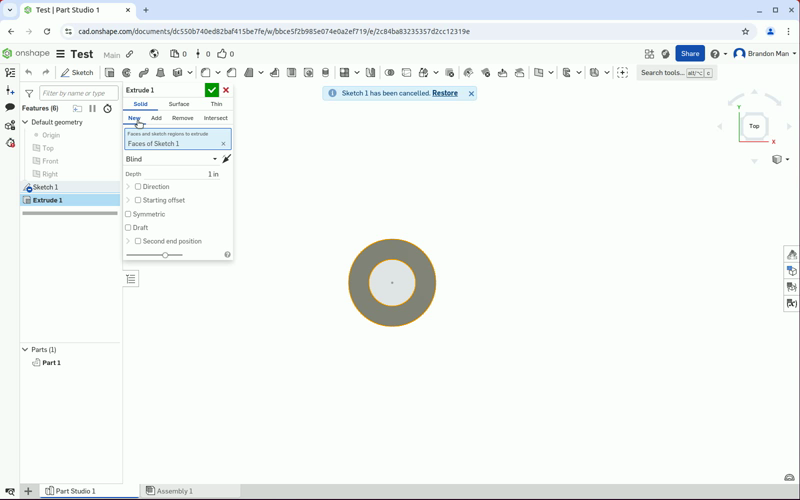
key(tab, 4)
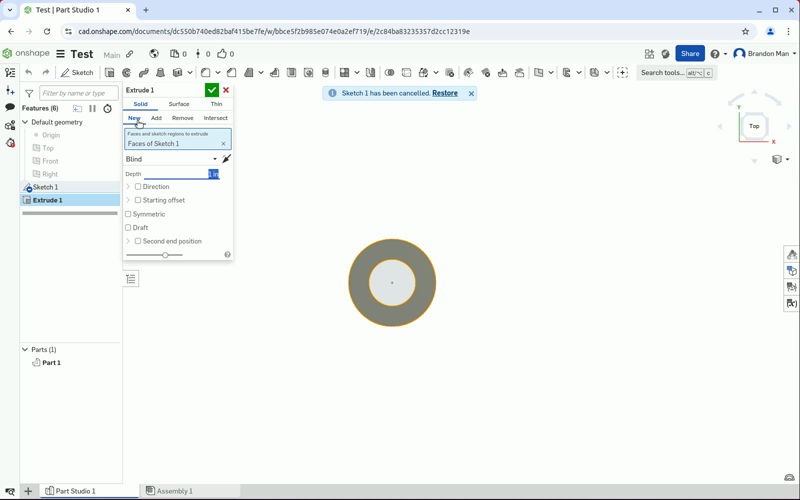
text(7.703)
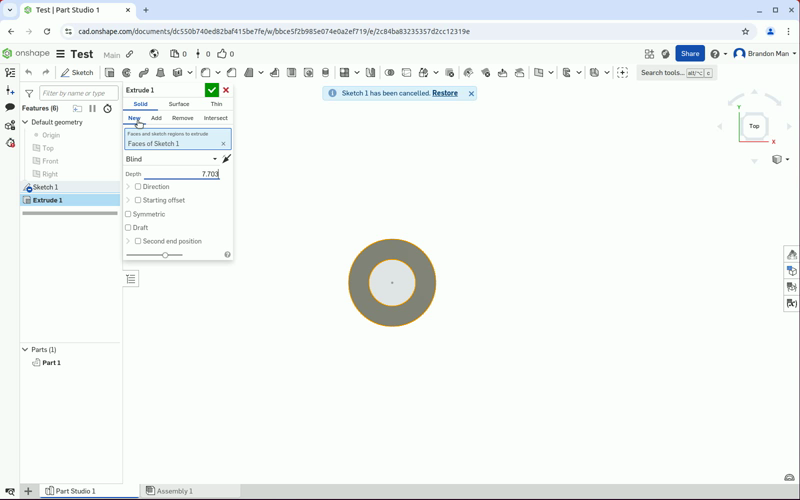
key(enter)
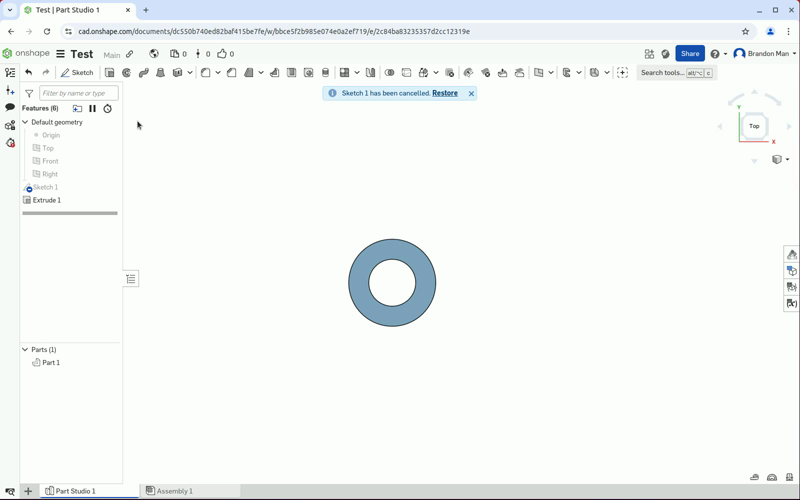
key(shift+h)
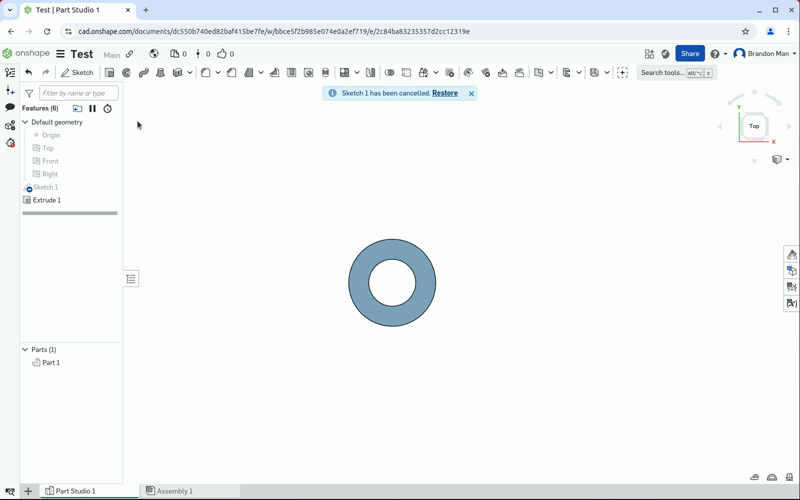
key(shift+h)
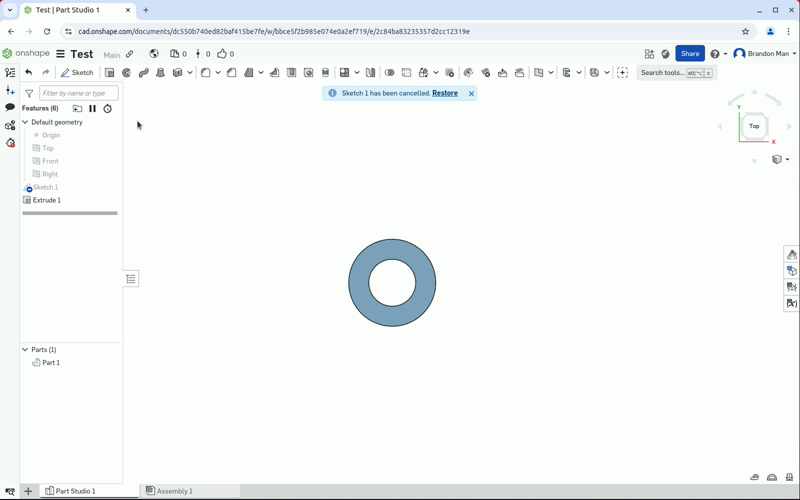
mouse_move(73, 189)
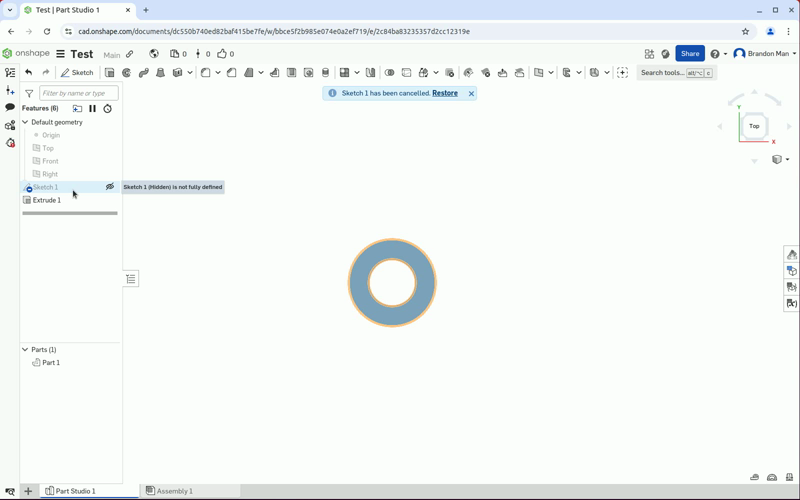
click(73, 189)
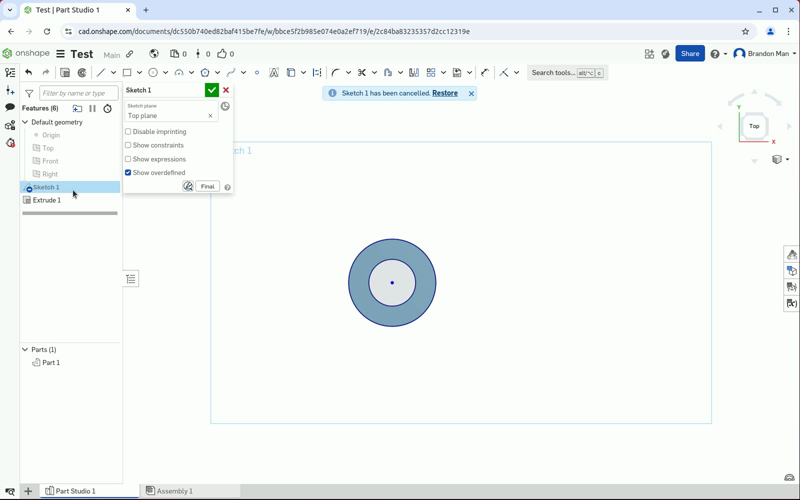
mouse_move(229, 92)
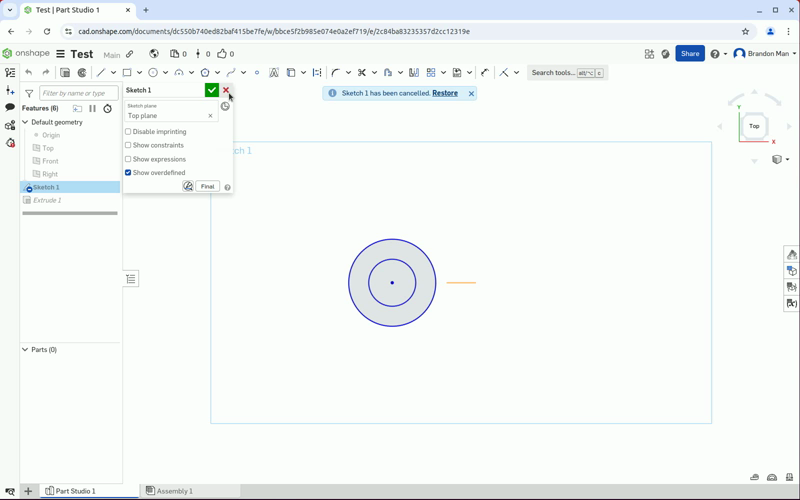
click(229, 92)
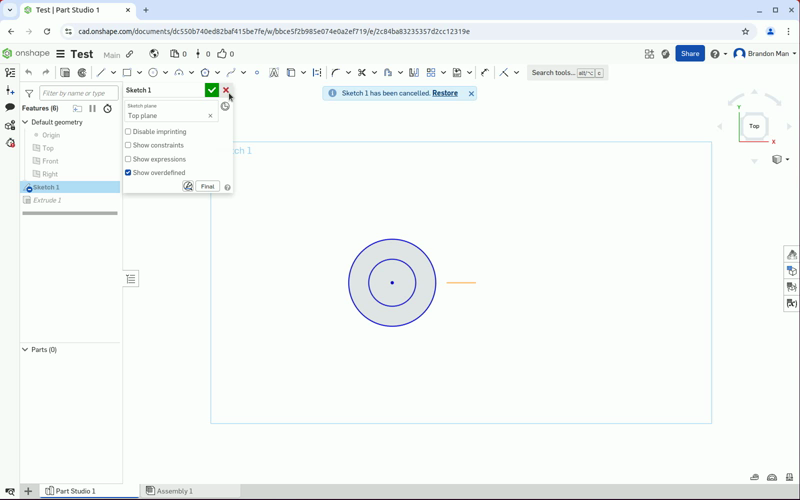
key(shift+s)
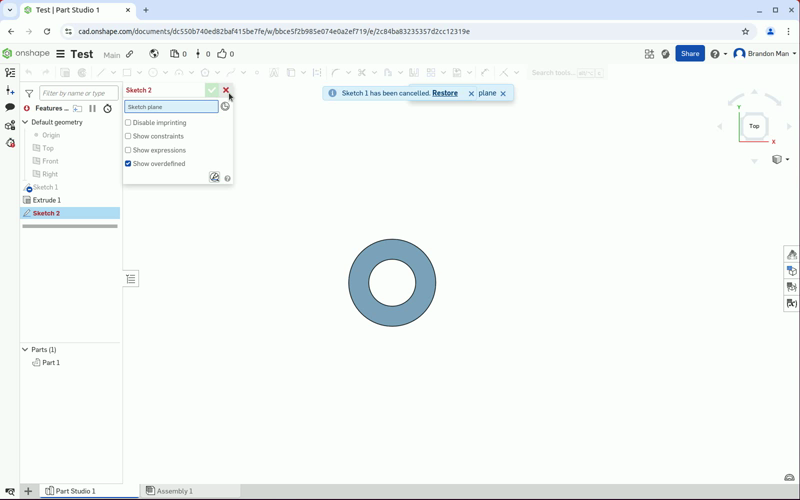
mouse_move(73, 150)
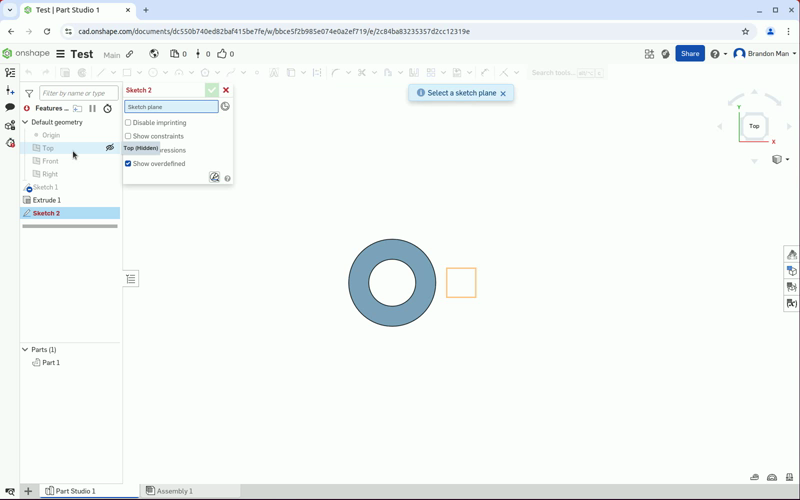
click(73, 150)
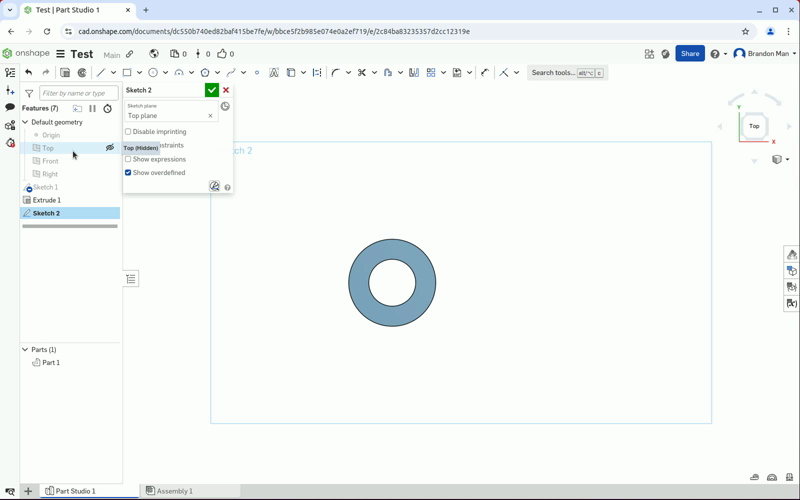
mouse_move(73, 352)
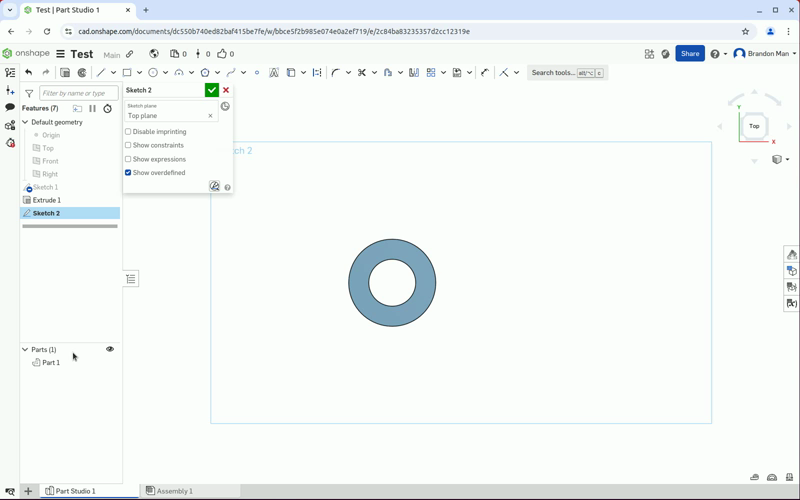
key(y)
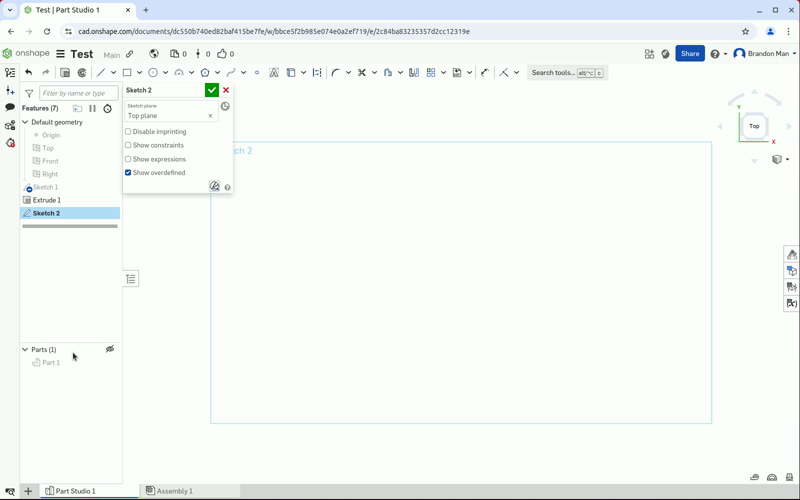
key(l)
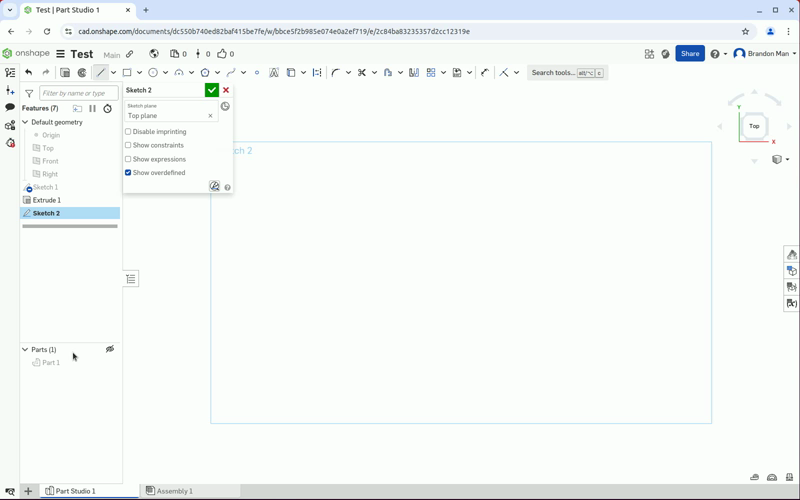
key_down(shift)
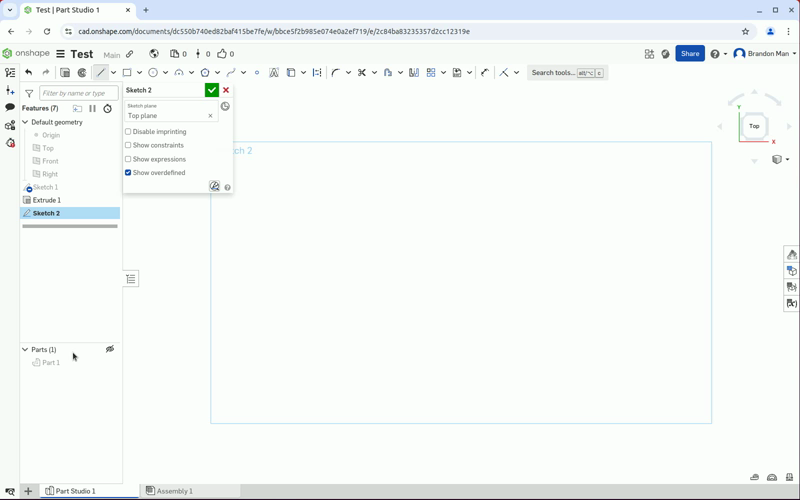
mouse_move(391, 326)
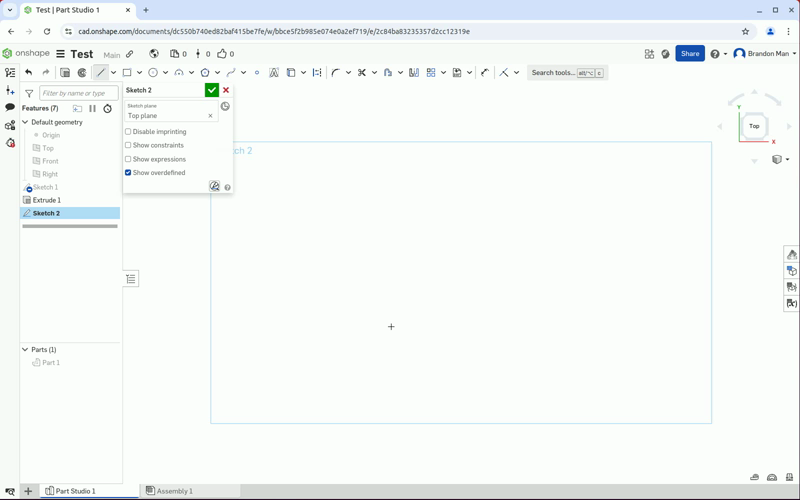
click(391, 326)
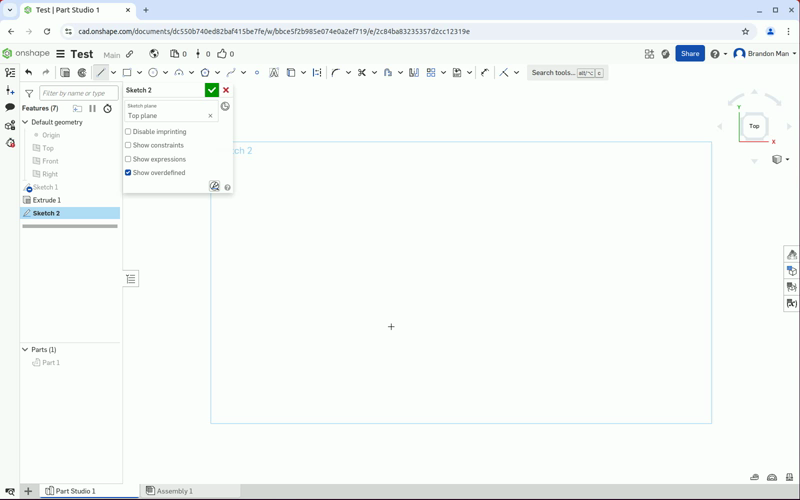
key_up(shift)
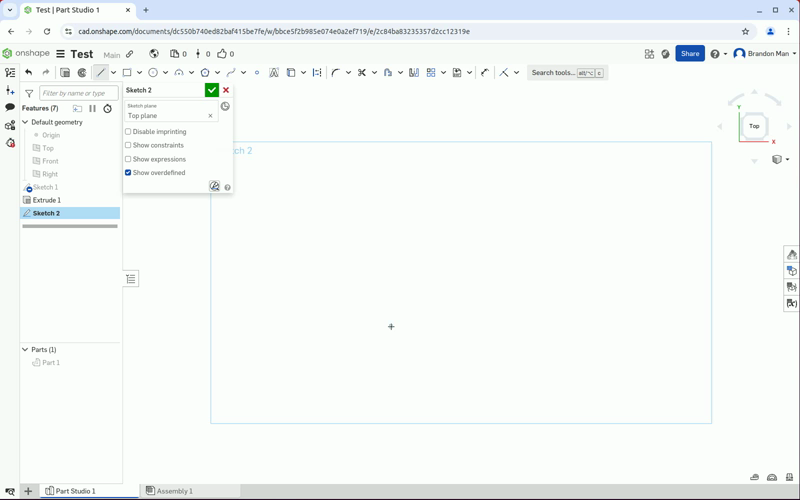
key_down(shift)
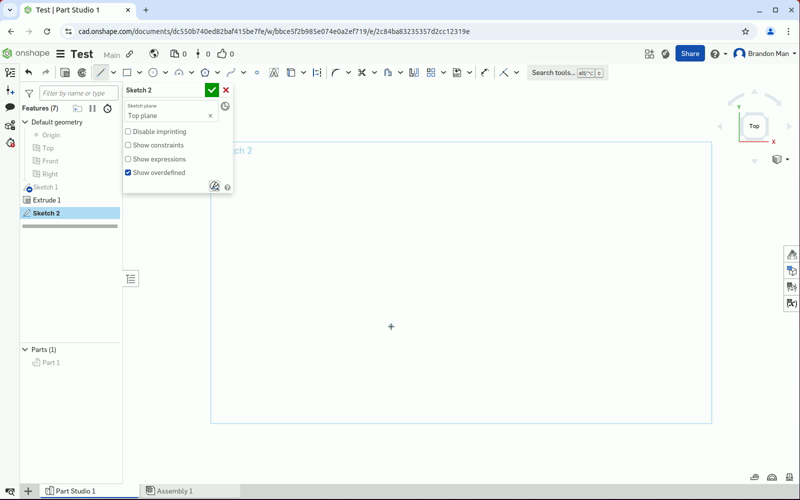
mouse_move(529, 324)
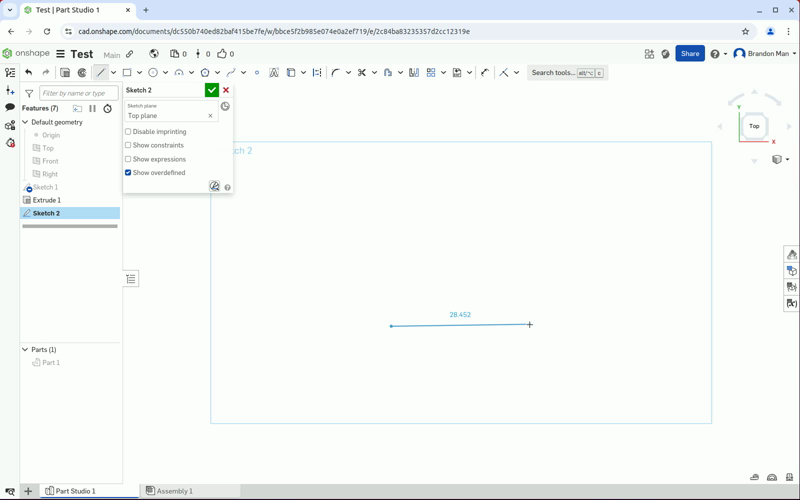
click(529, 324)
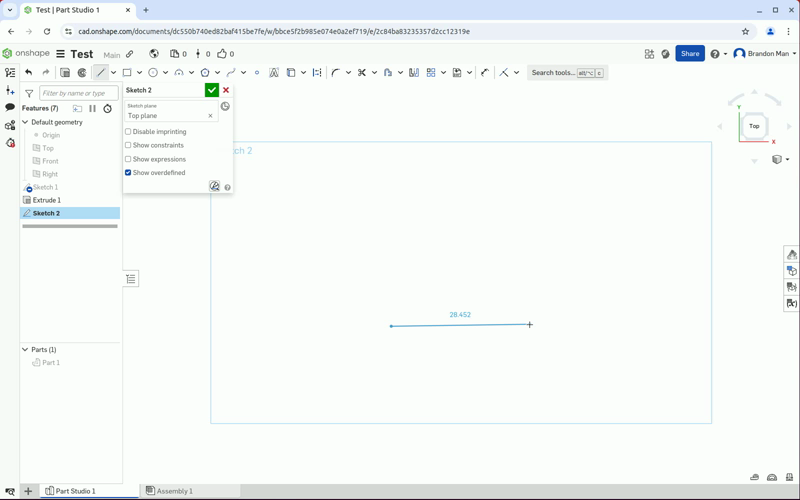
key_up(shift)
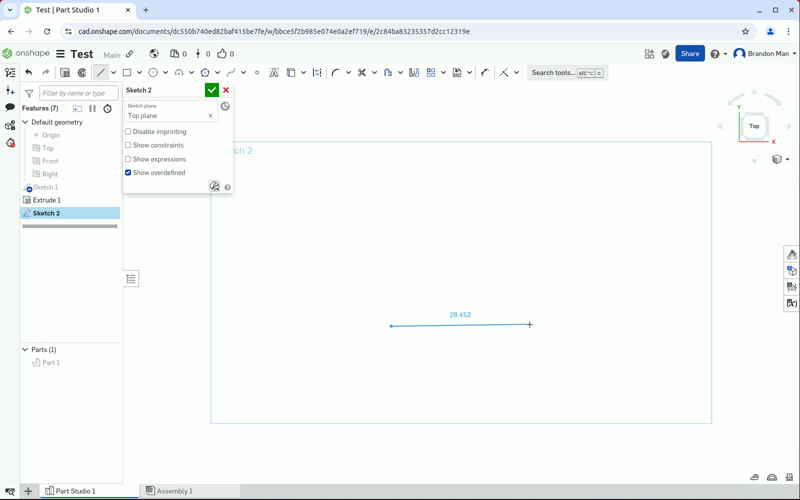
key(esc)
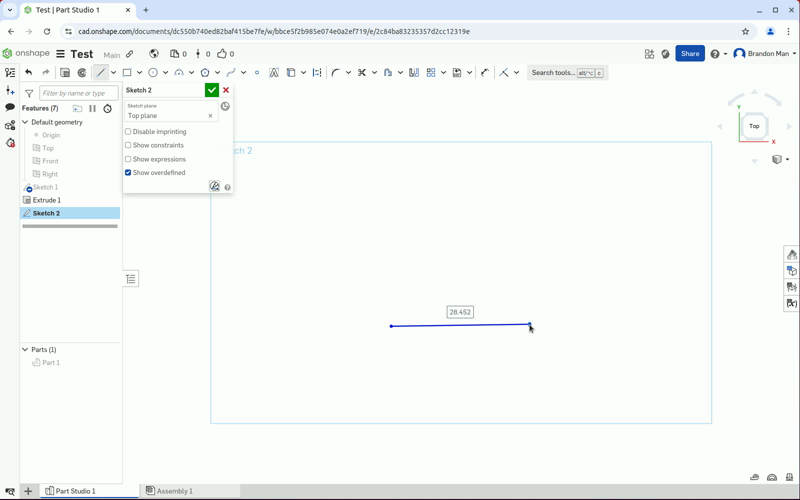
key(a)
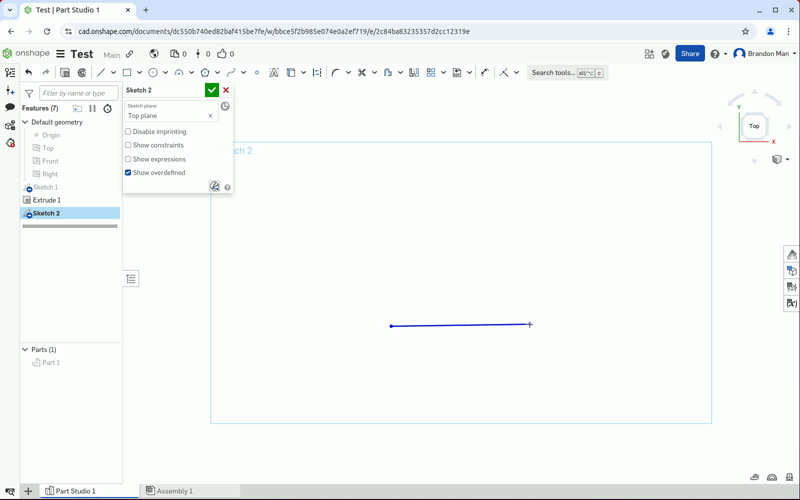
mouse_move(529, 324)
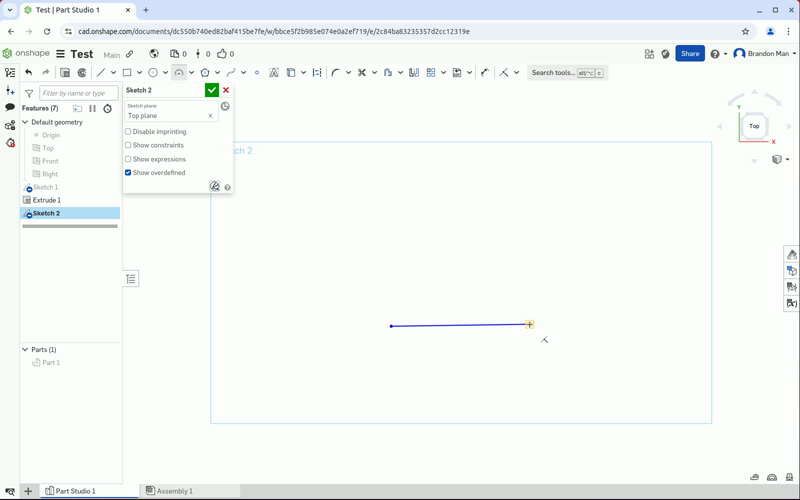
click(529, 324)
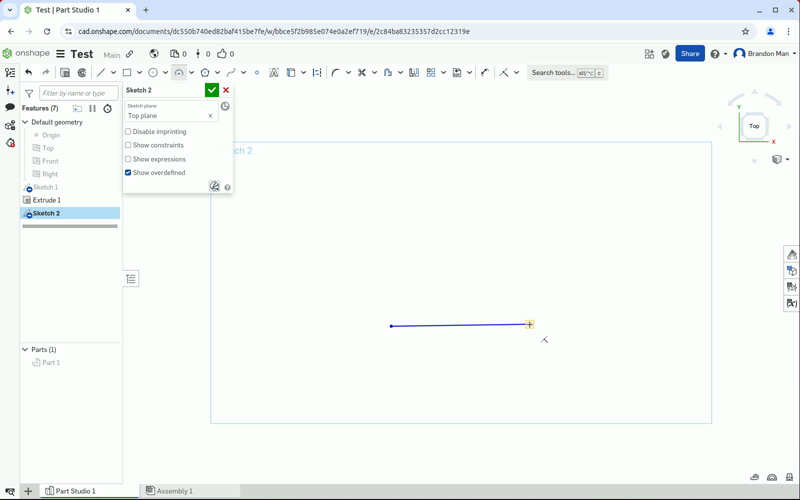
key_down(shift)
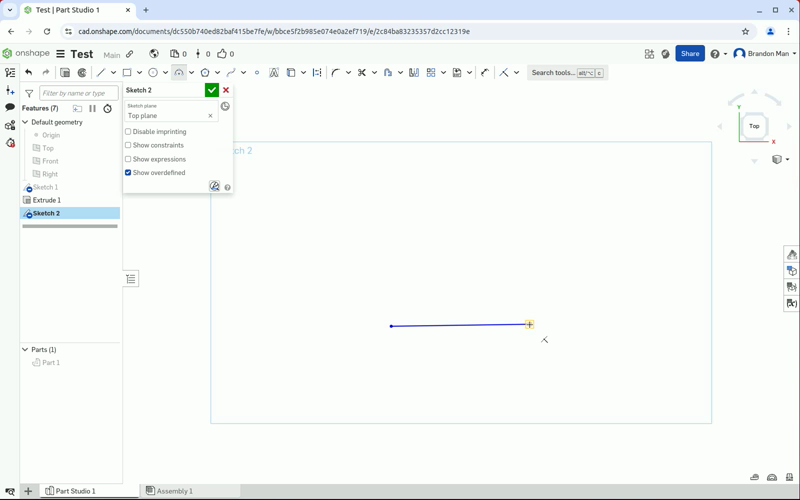
mouse_move(529, 241)
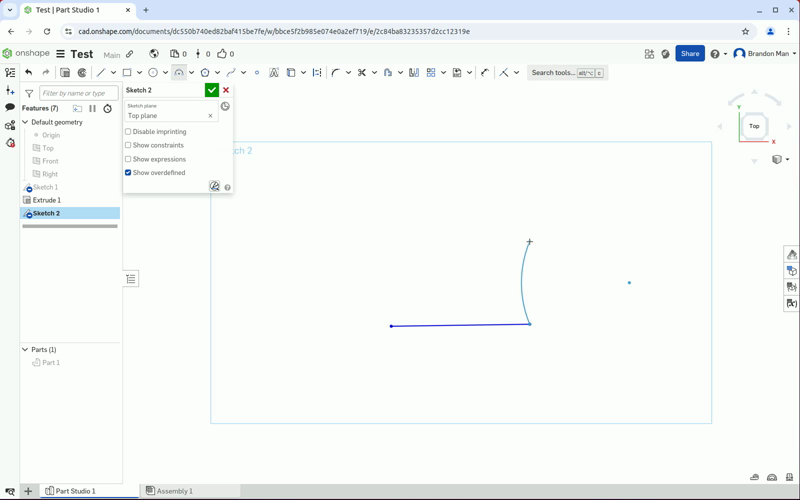
click(529, 241)
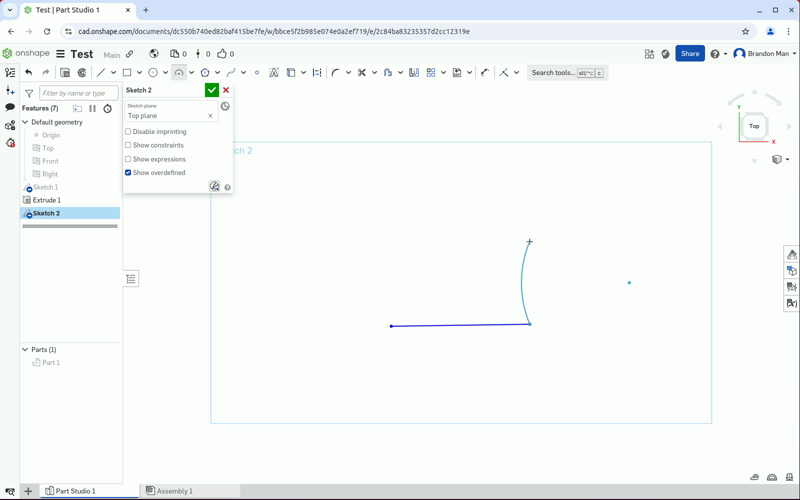
mouse_move(570, 282)
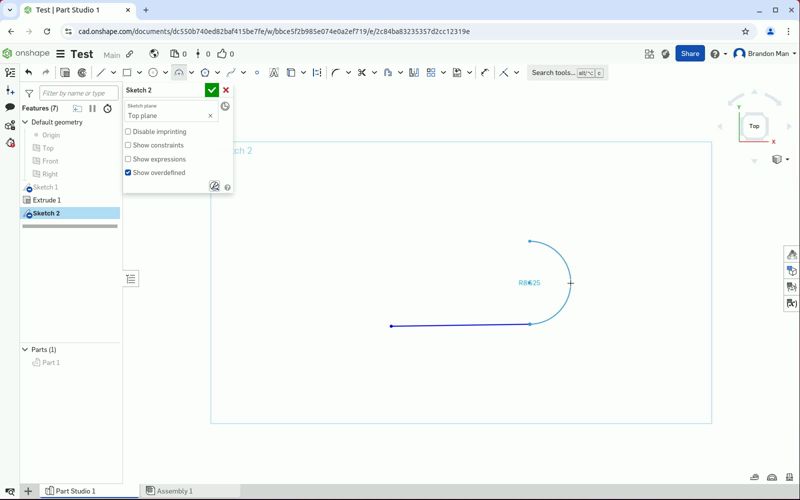
click(570, 282)
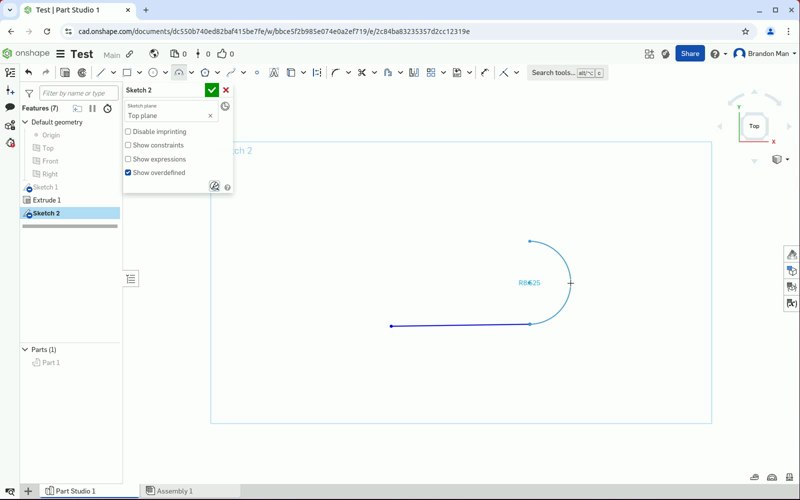
key_up(shift)
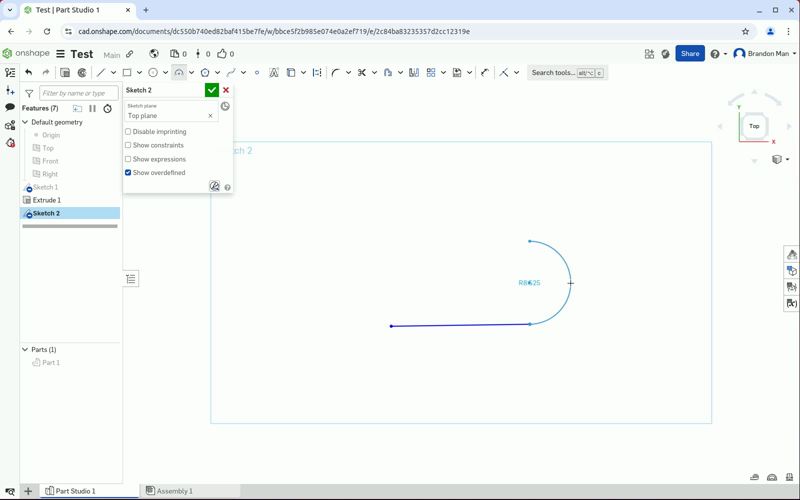
key(esc)
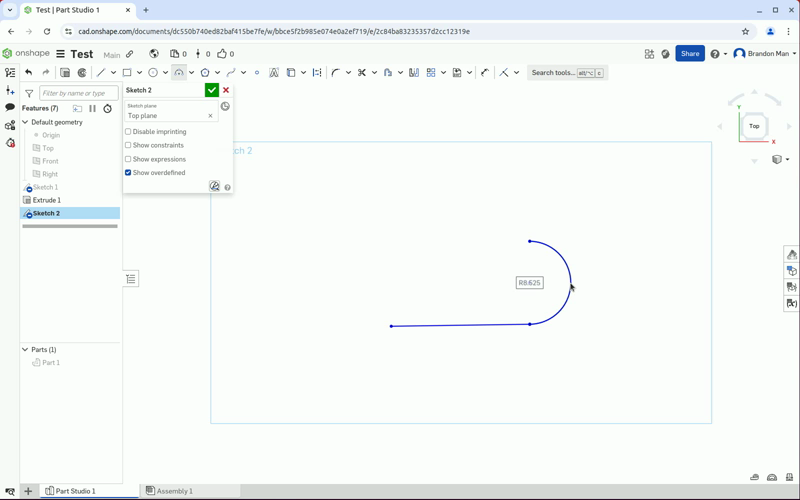
key(l)
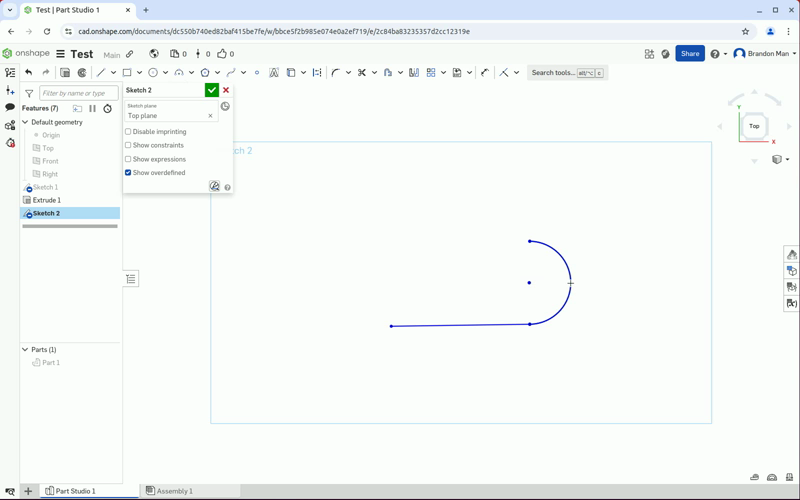
mouse_move(529, 241)
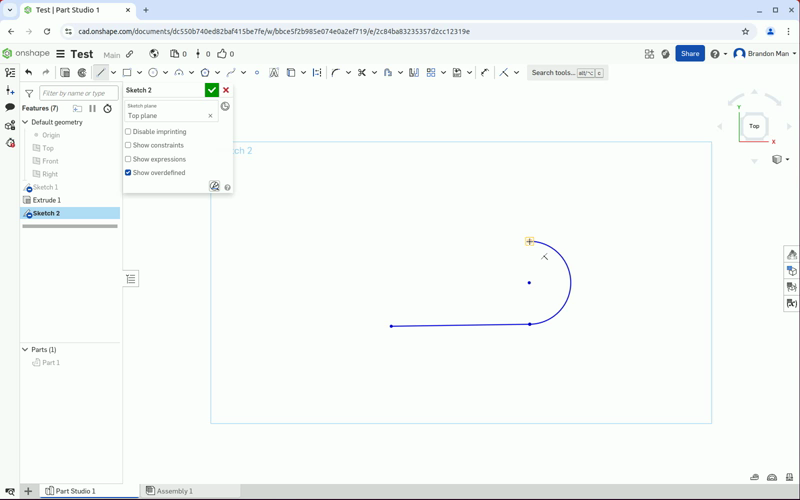
click(529, 241)
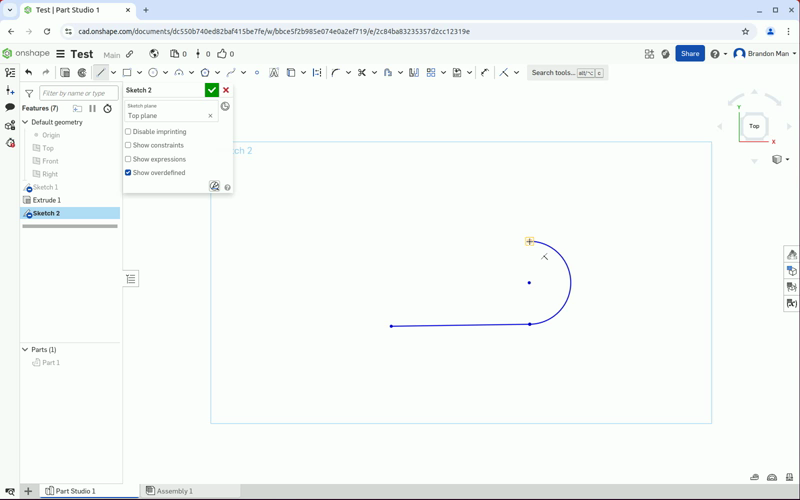
key_down(shift)
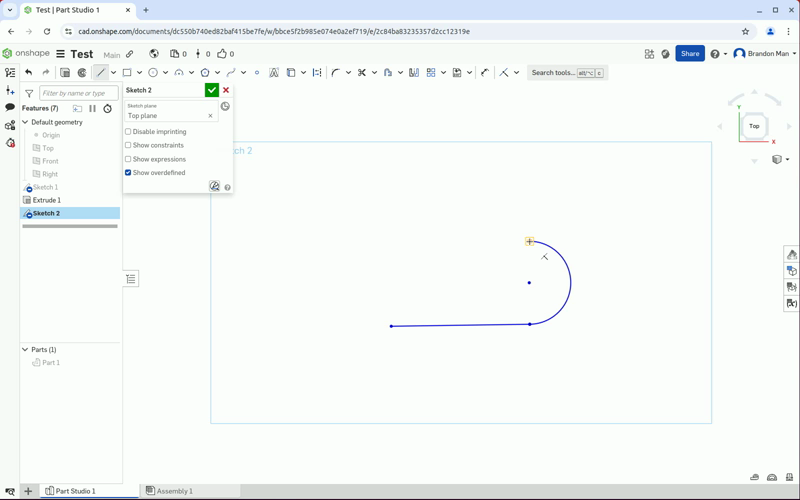
mouse_move(391, 241)
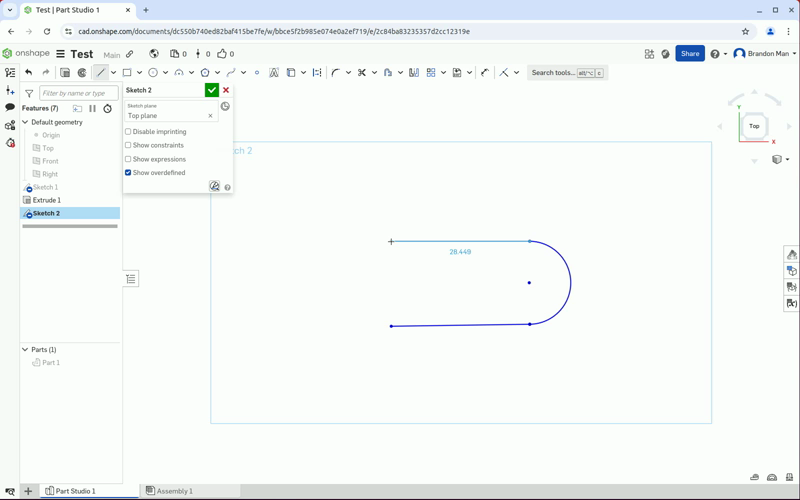
click(391, 241)
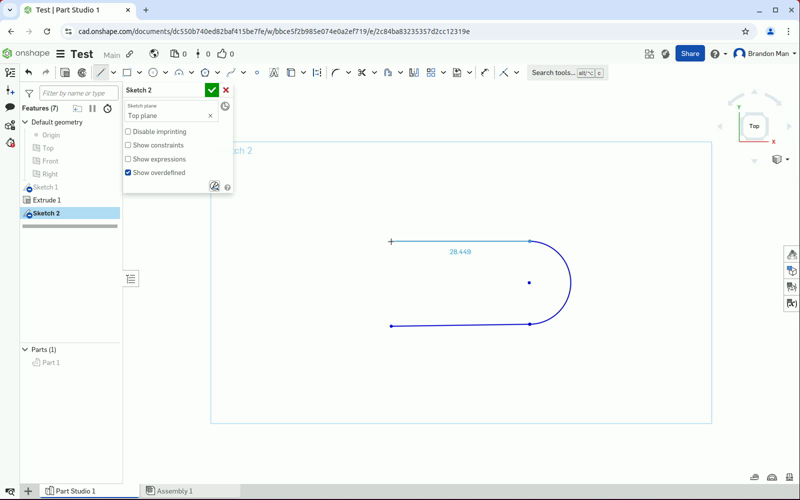
key_up(shift)
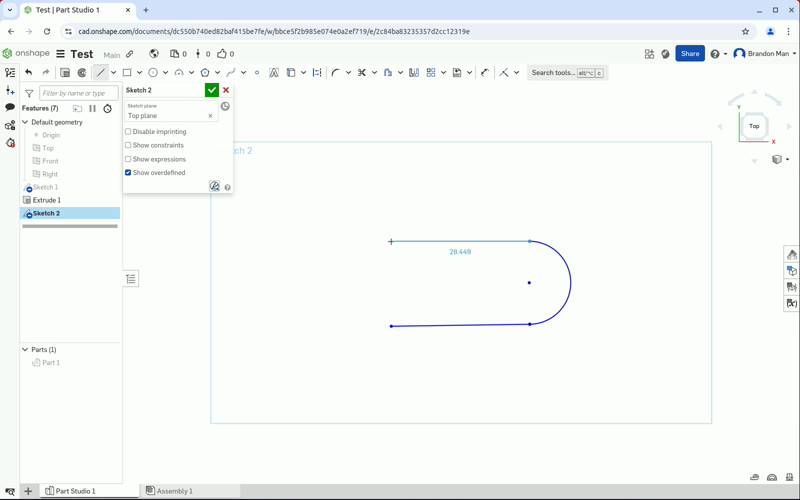
key(esc)
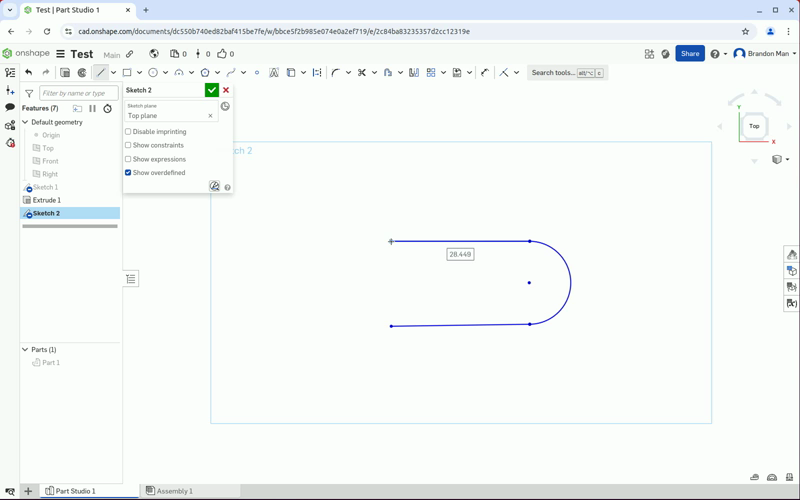
key(a)
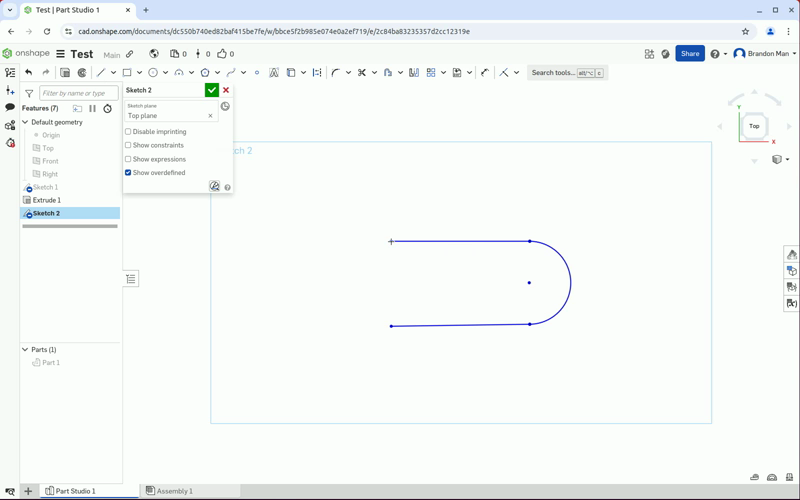
mouse_move(391, 241)
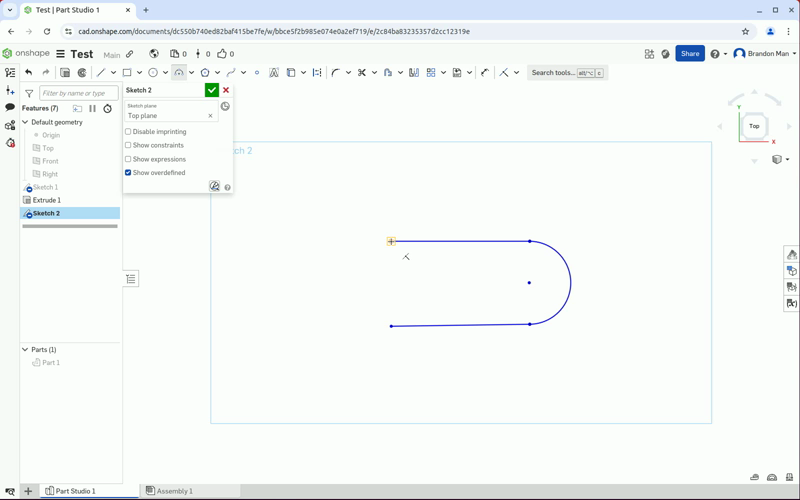
click(391, 241)
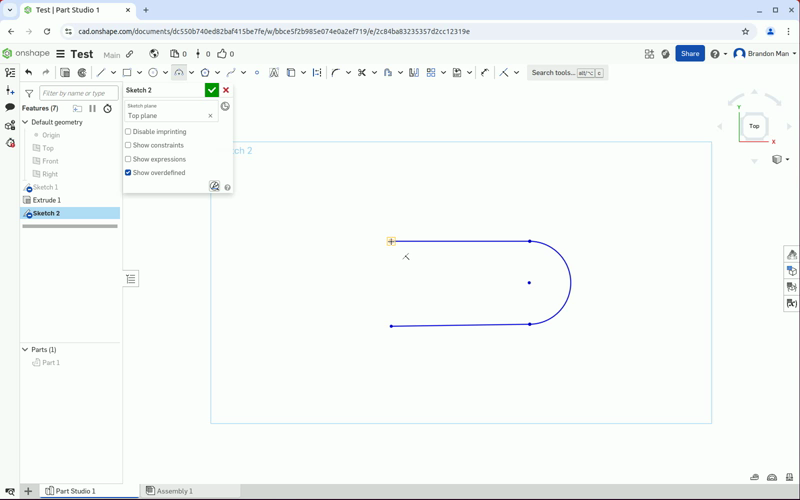
mouse_move(391, 326)
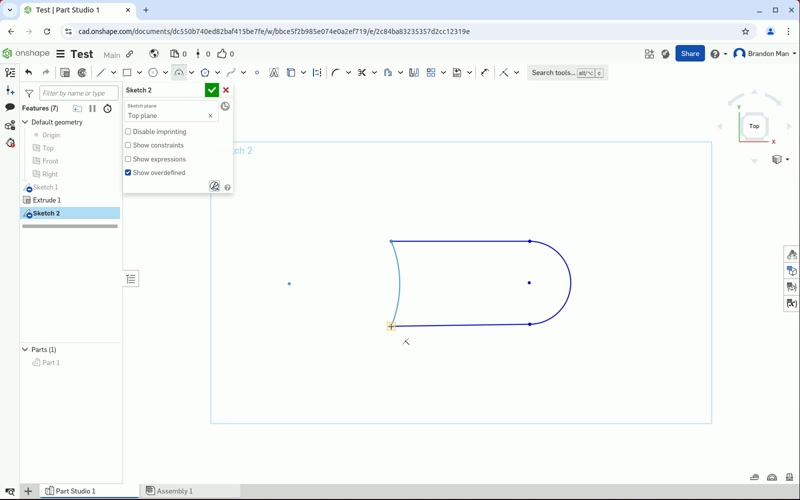
click(391, 326)
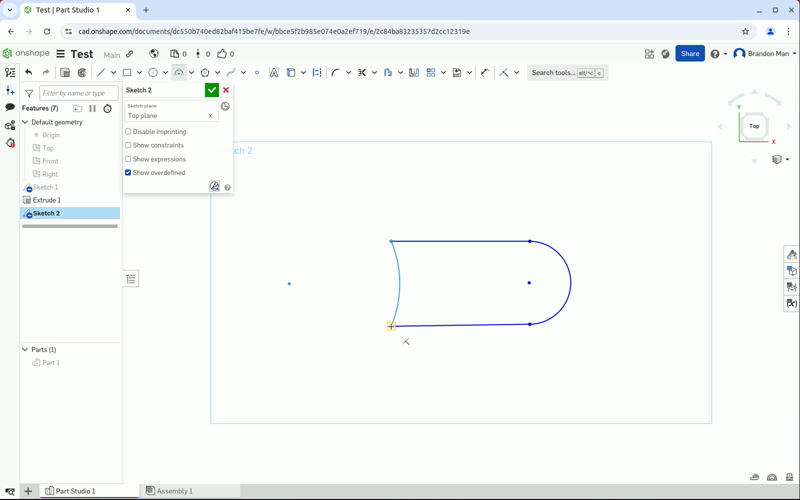
key_down(shift)
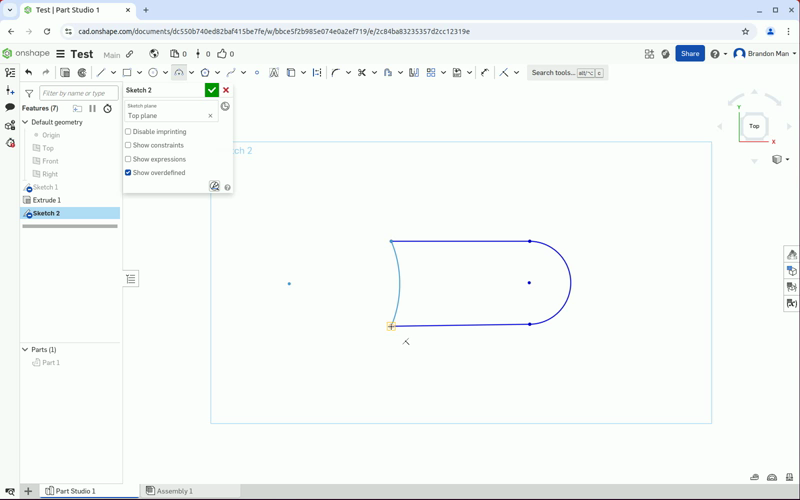
mouse_move(433, 283)
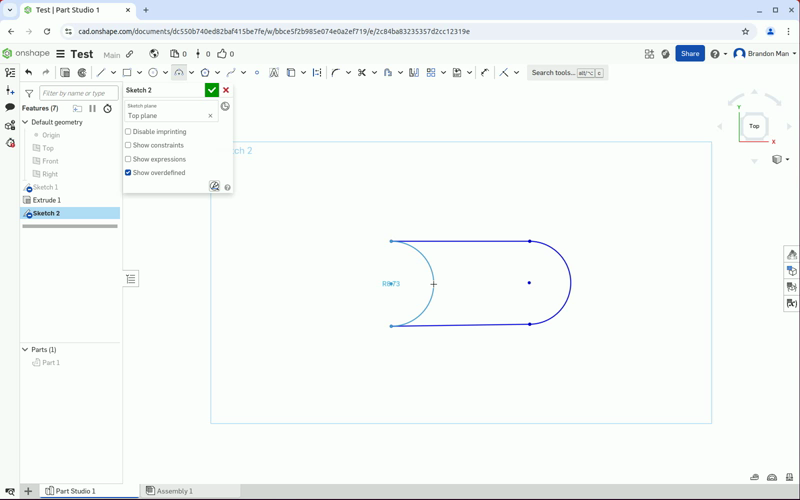
click(433, 283)
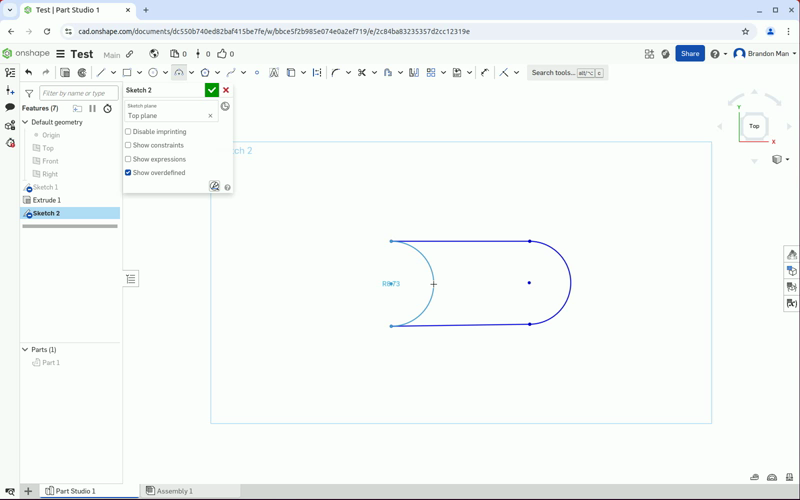
key_up(shift)
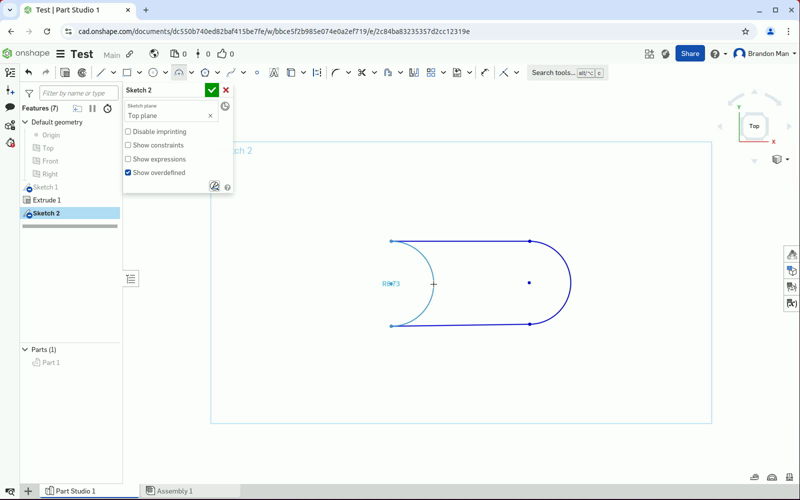
key(esc)
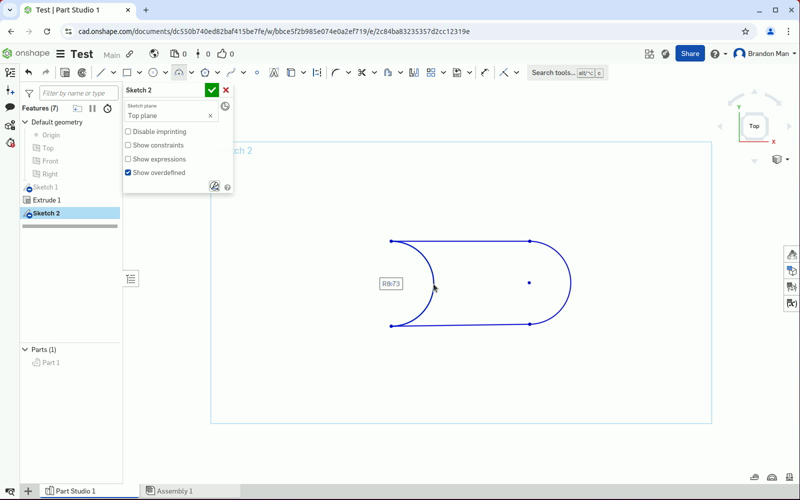
key(c)
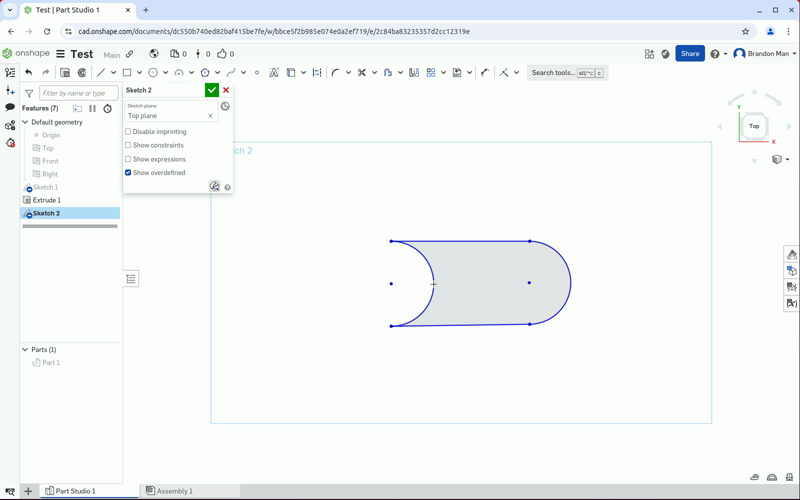
key_down(shift)
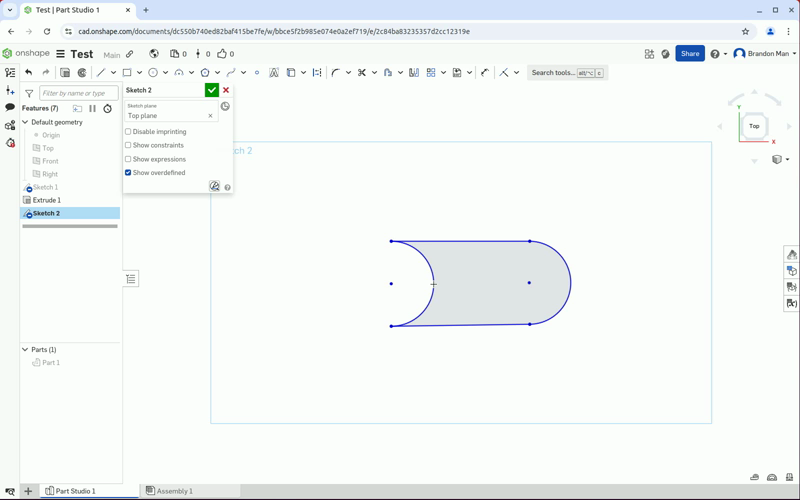
mouse_move(529, 282)
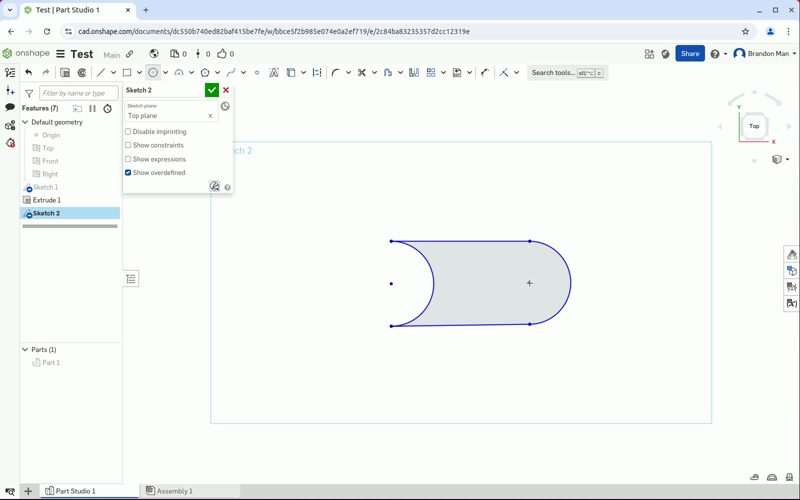
scroll(6)
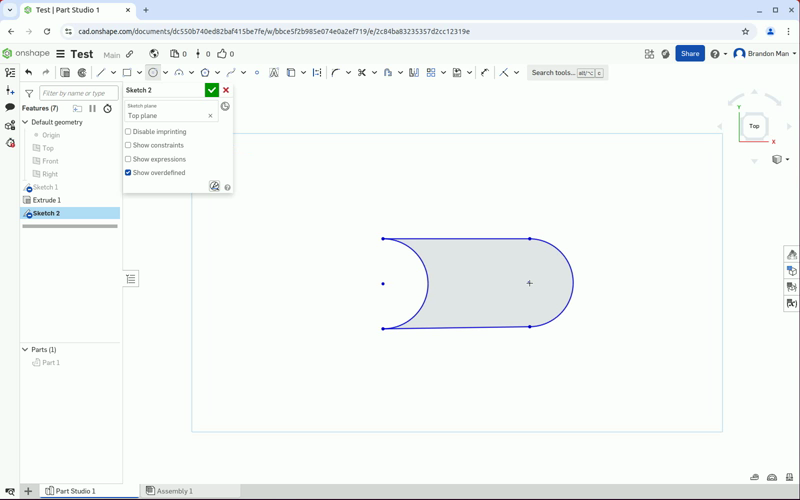
scroll(6)
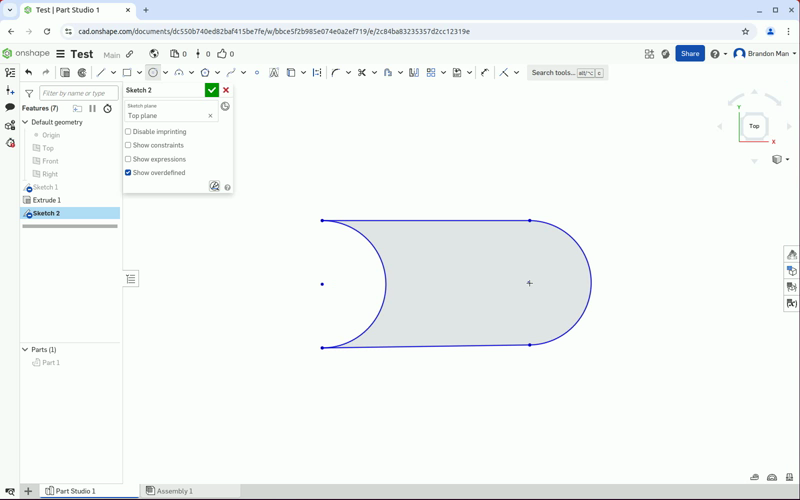
scroll(6)
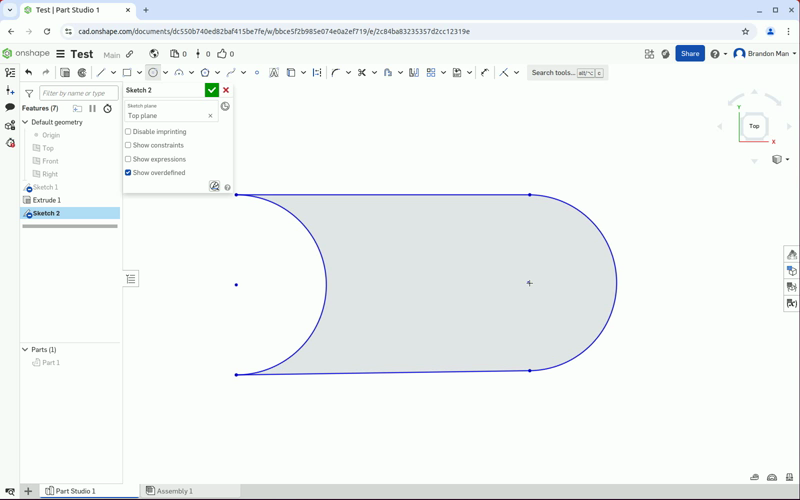
scroll(6)
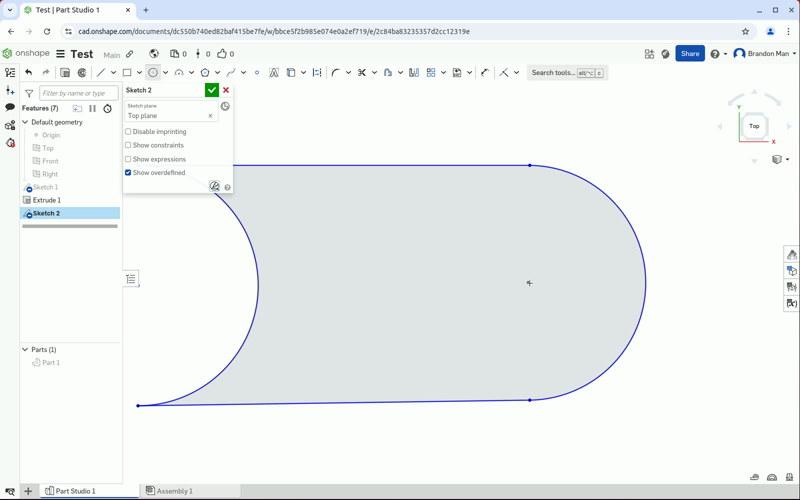
scroll(6)
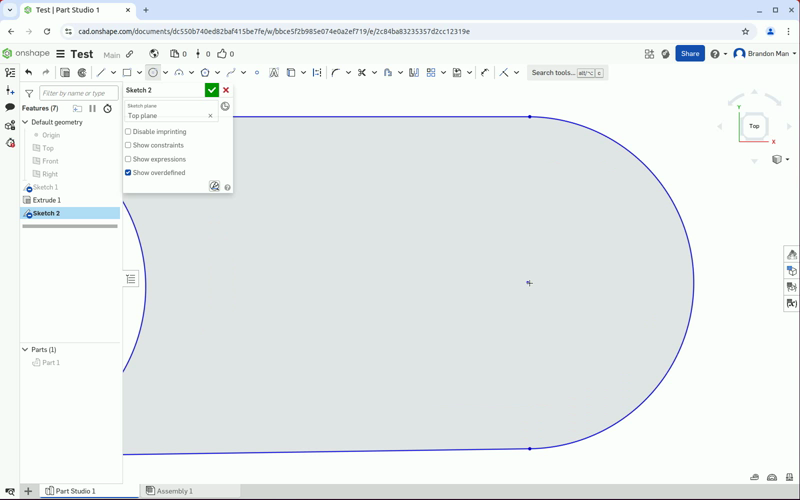
scroll(6)
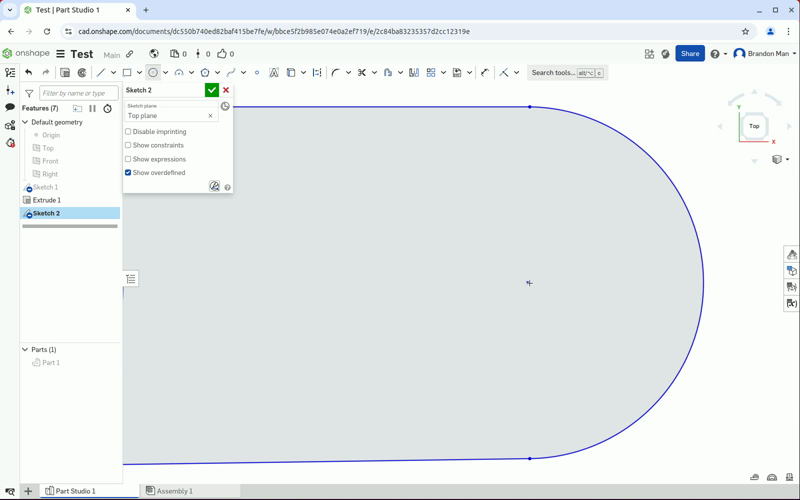
scroll(6)
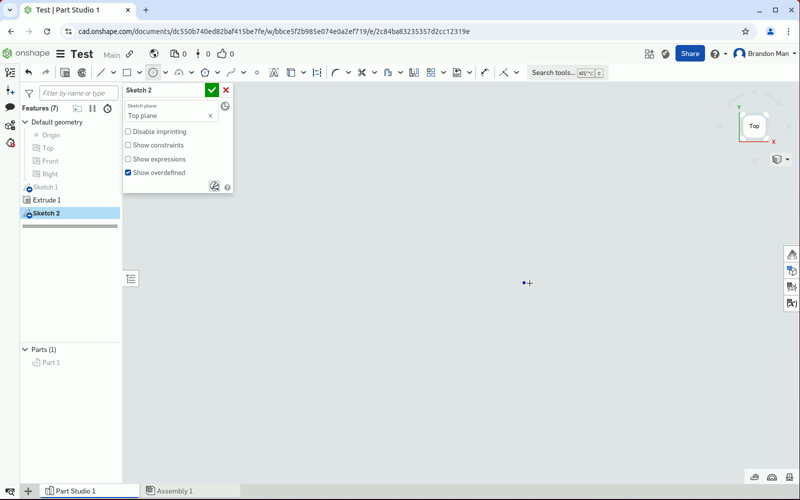
click(529, 282)
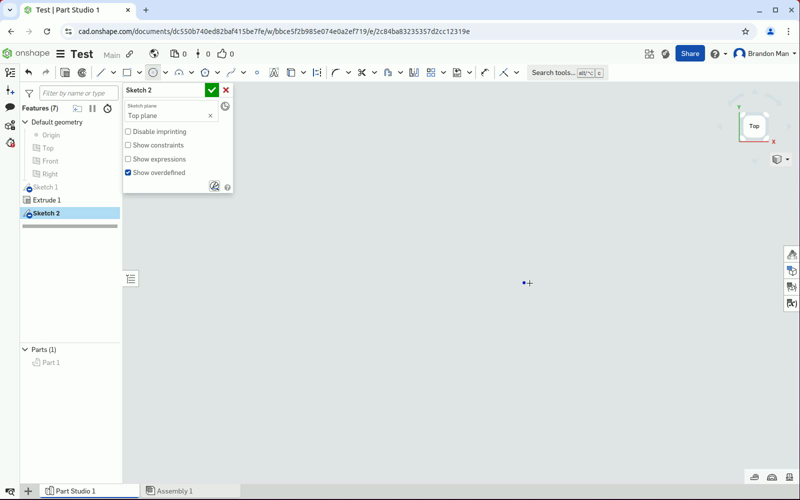
scroll(-6)
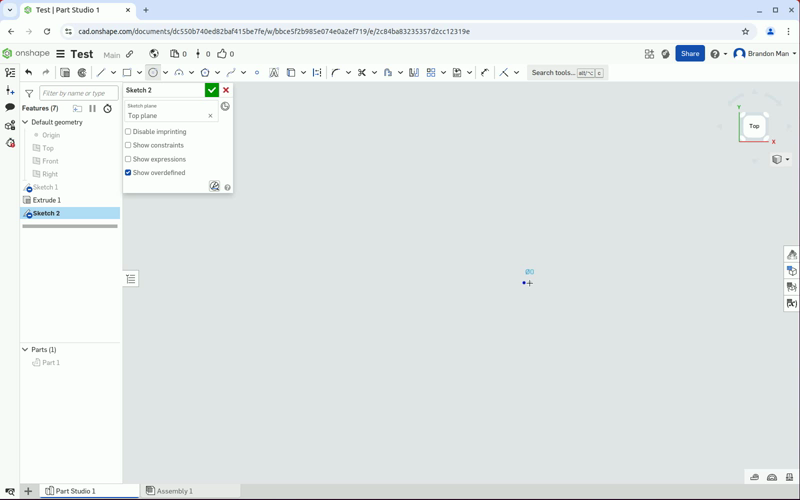
scroll(-6)
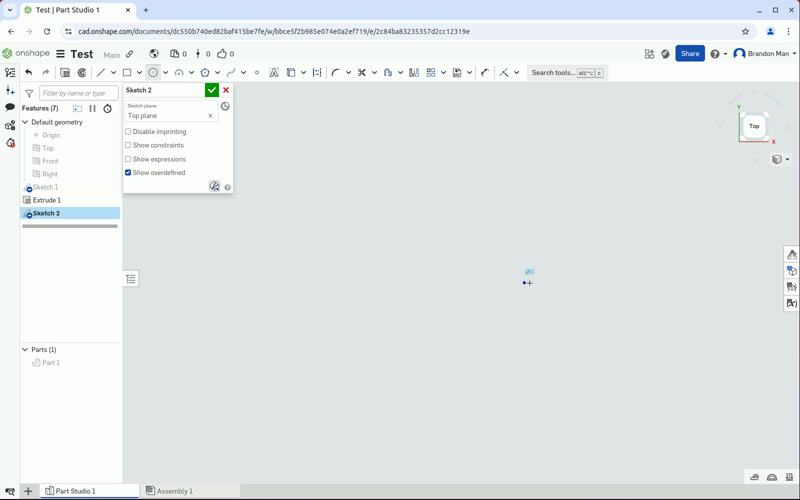
scroll(-6)
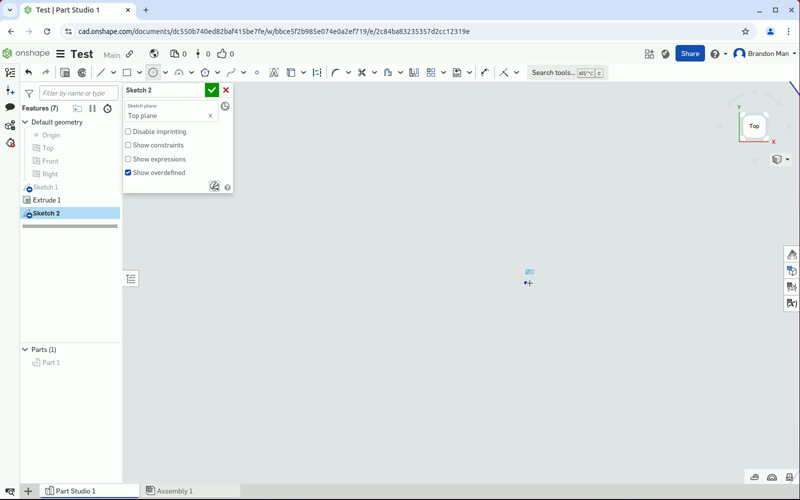
scroll(-6)
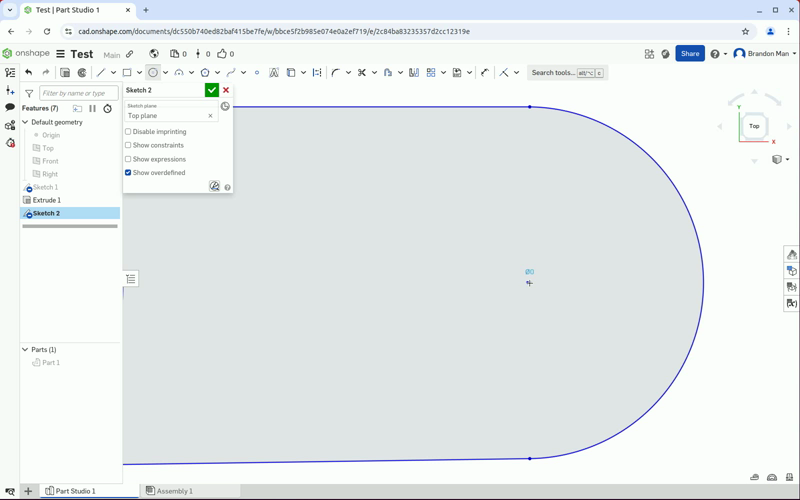
scroll(-6)
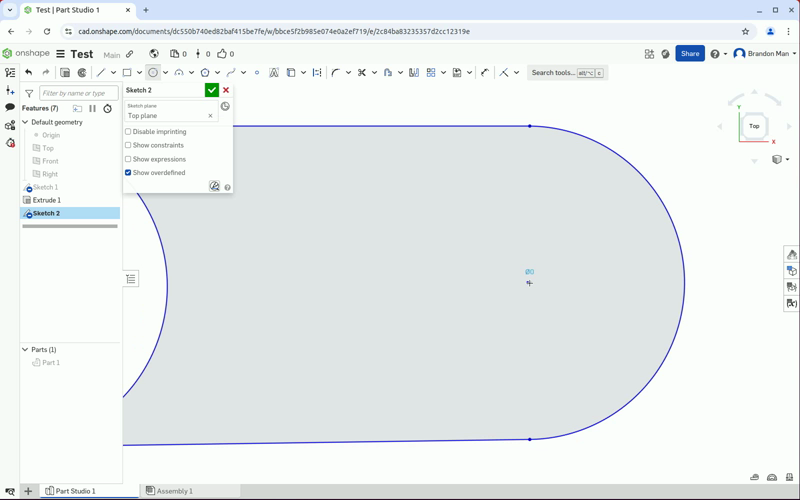
scroll(-6)
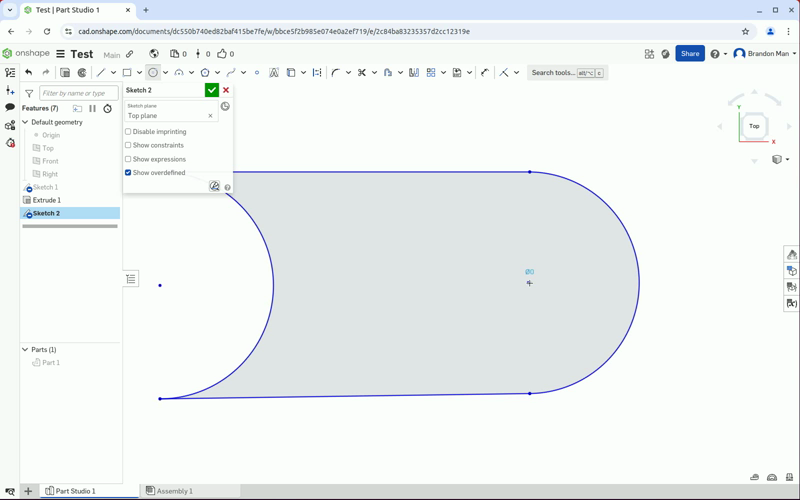
scroll(-6)
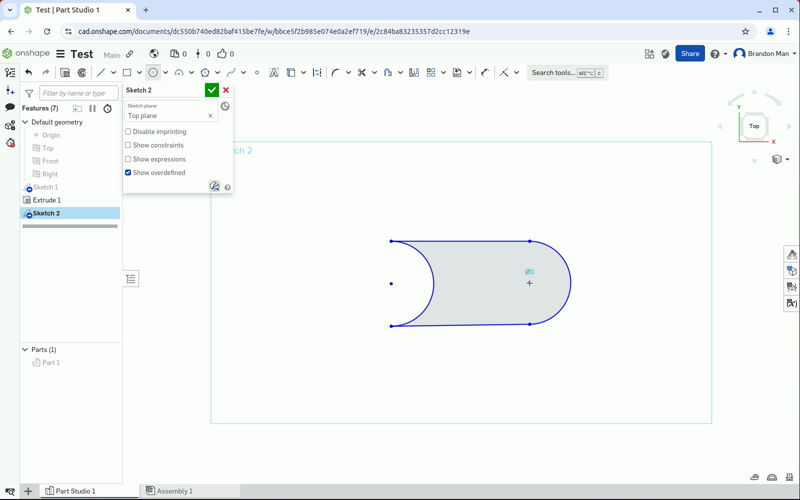
key_up(shift)
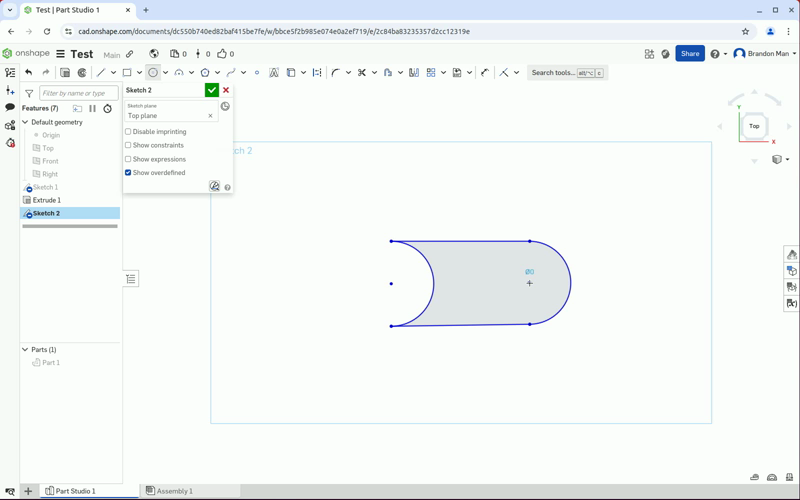
mouse_move(554, 282)
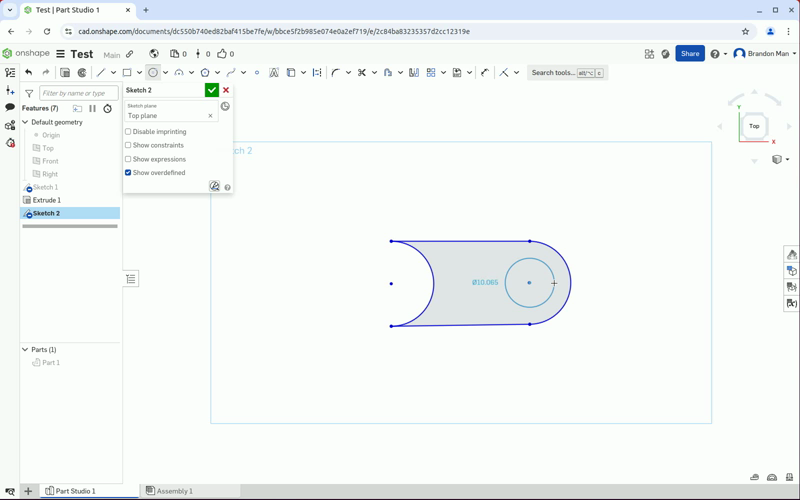
click(554, 282)
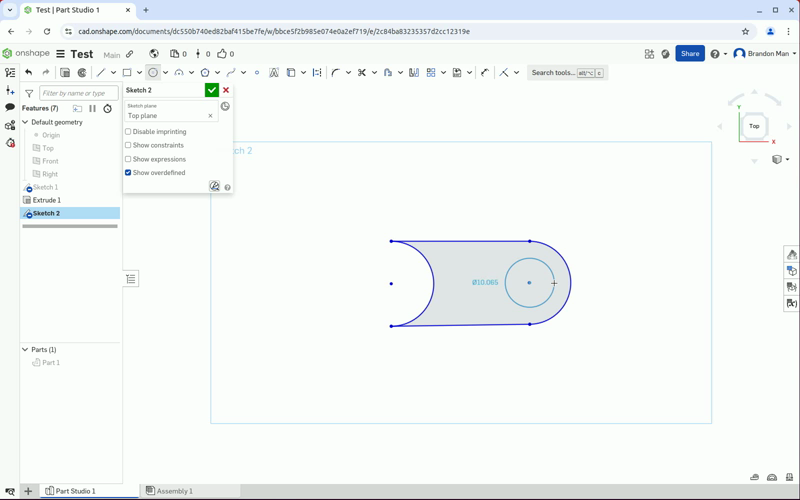
key(esc)
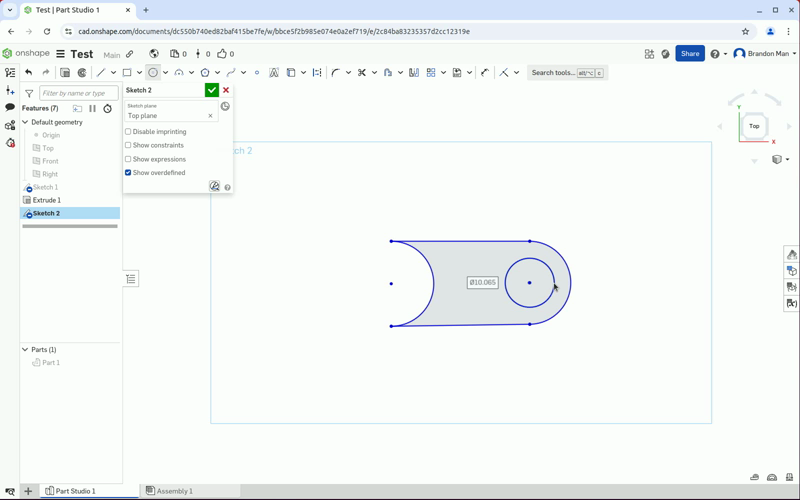
mouse_move(479, 290)
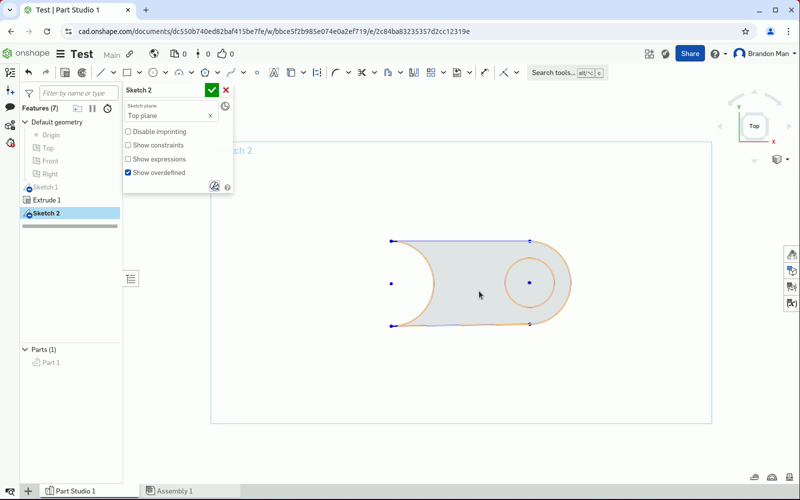
click(479, 290)
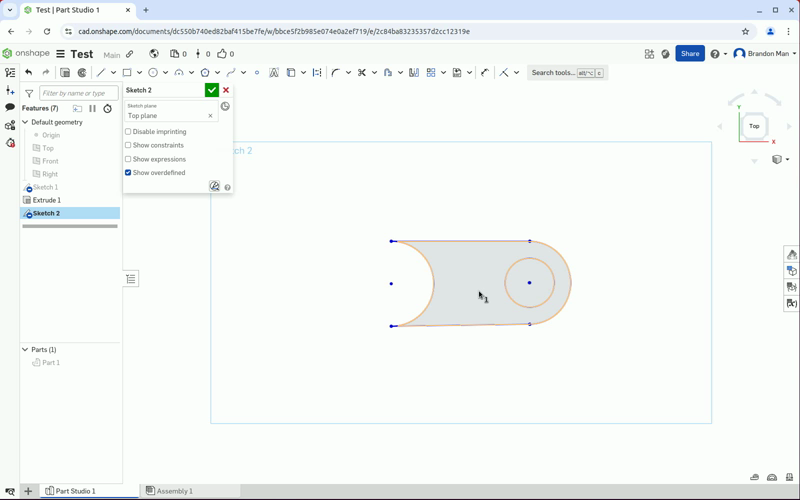
mouse_move(73, 352)
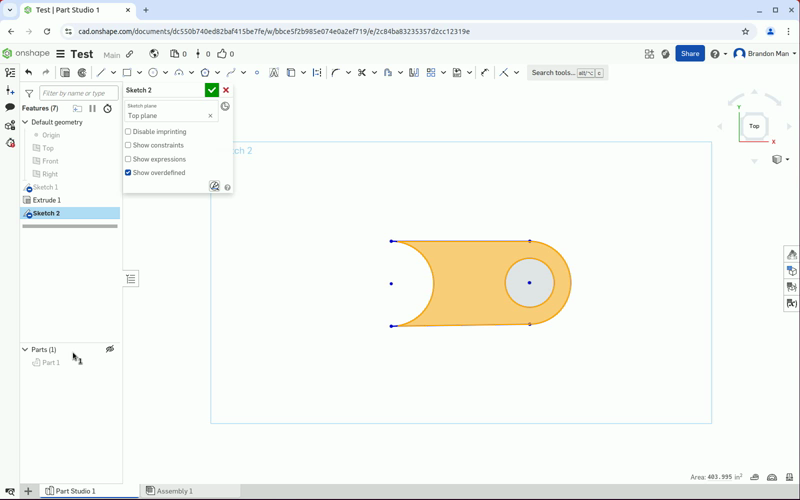
key(shift+y)
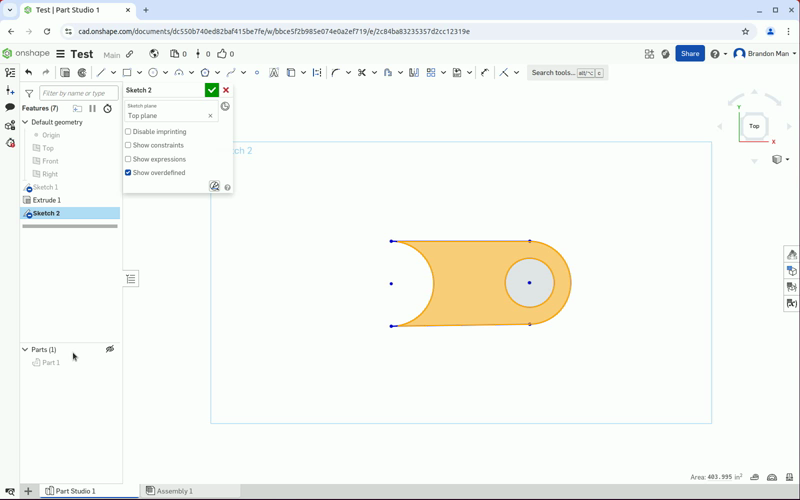
key(shift+e)
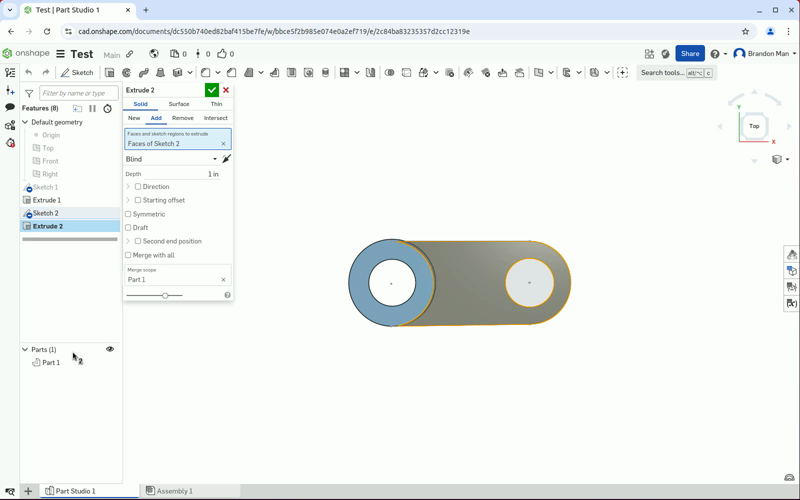
mouse_move(143, 106)
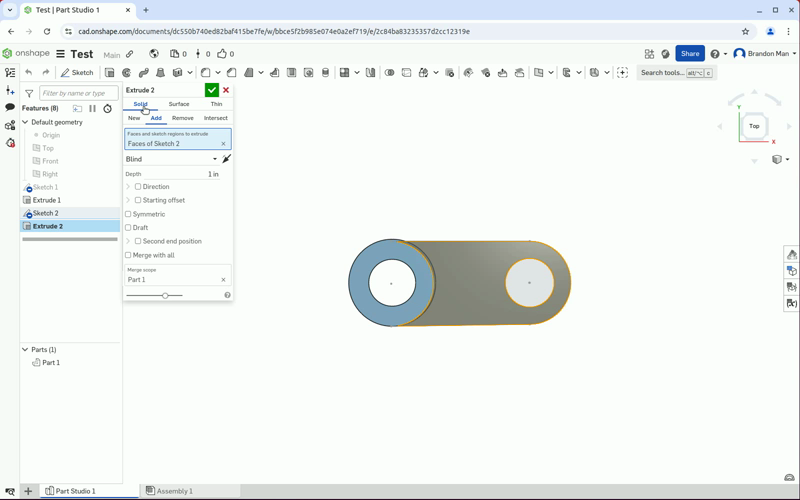
click(143, 106)
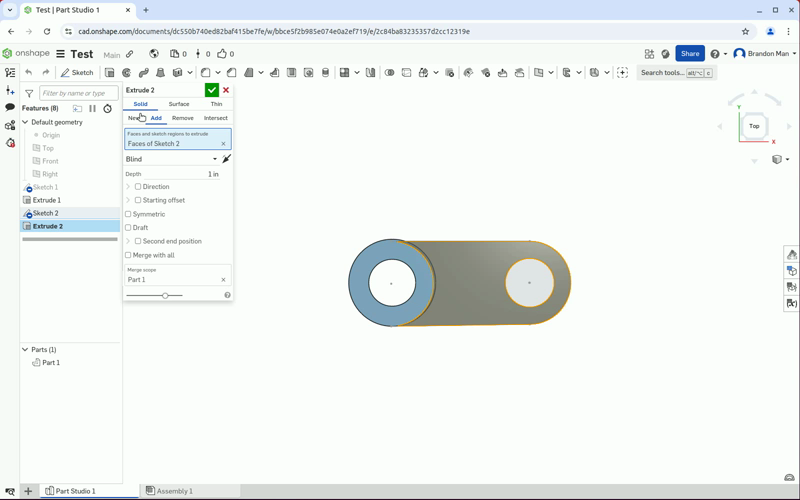
mouse_move(137, 120)
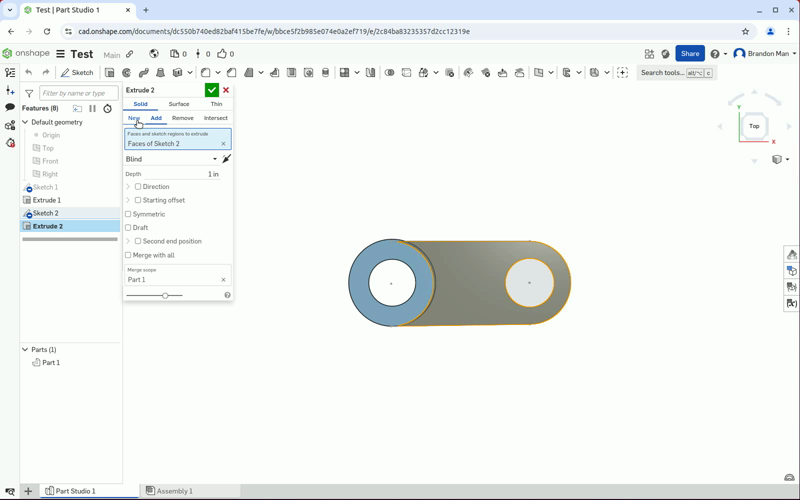
click(137, 120)
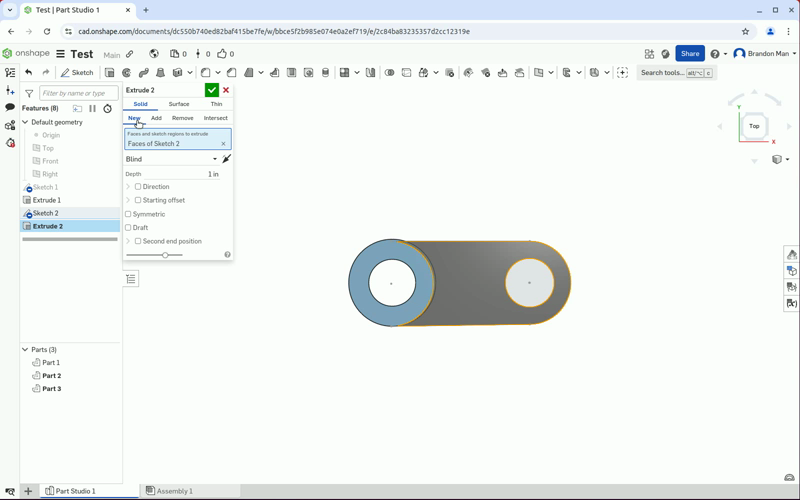
key(tab, 4)
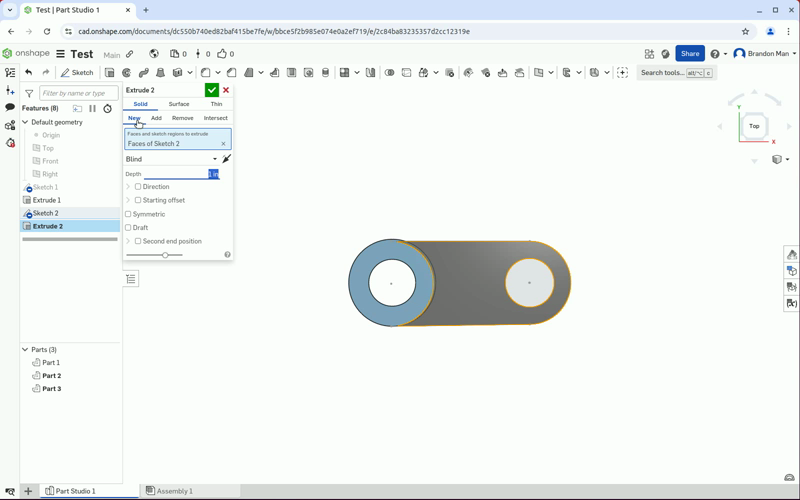
text(7.703)
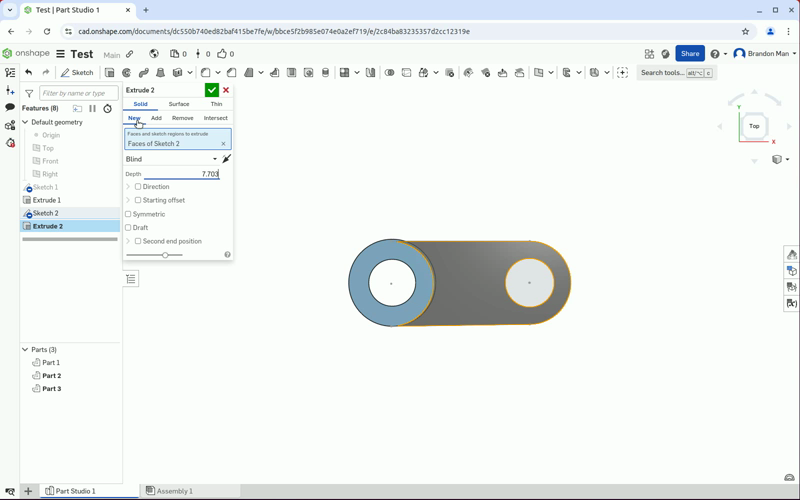
key(enter)
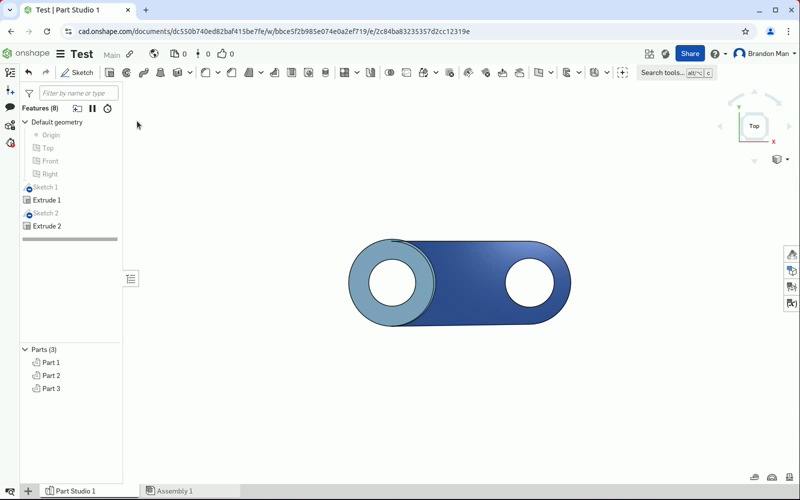
key(shift+h)
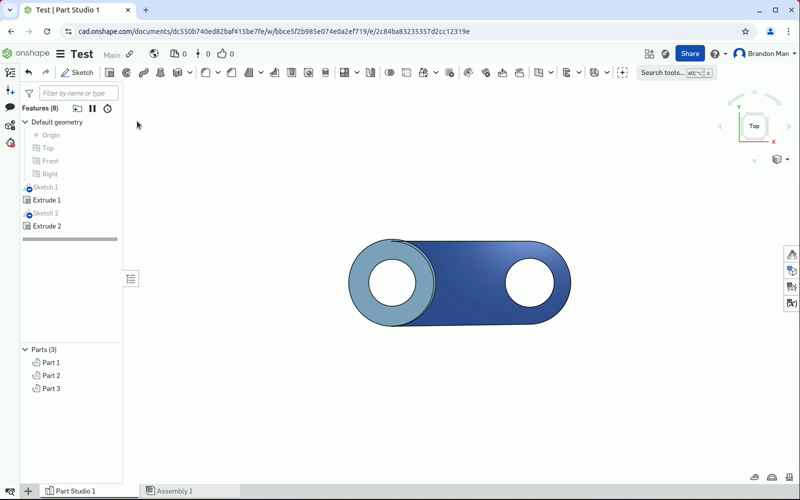
key(shift+h)
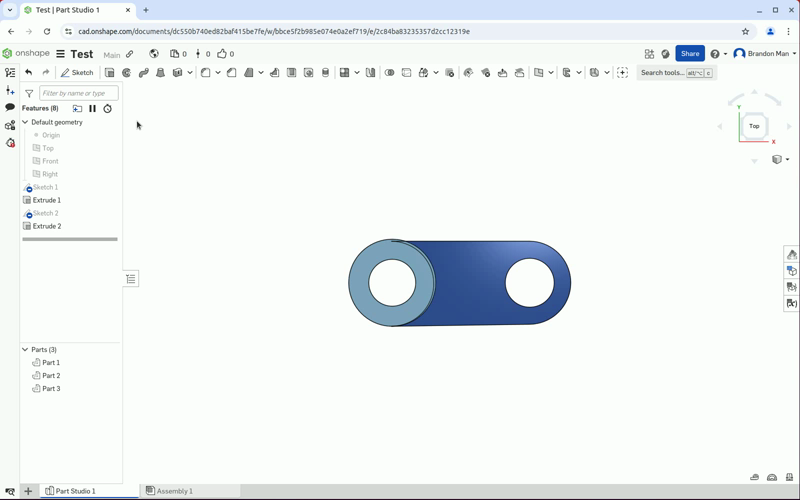
mouse_move(73, 189)
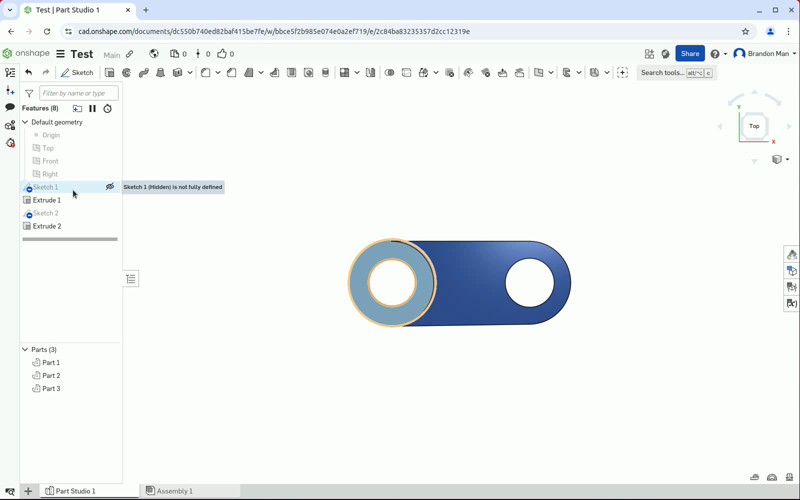
click(73, 189)
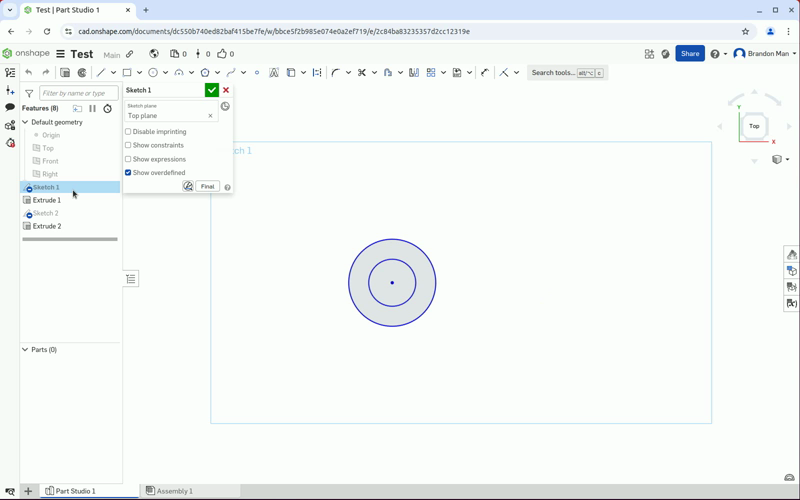
mouse_move(229, 92)
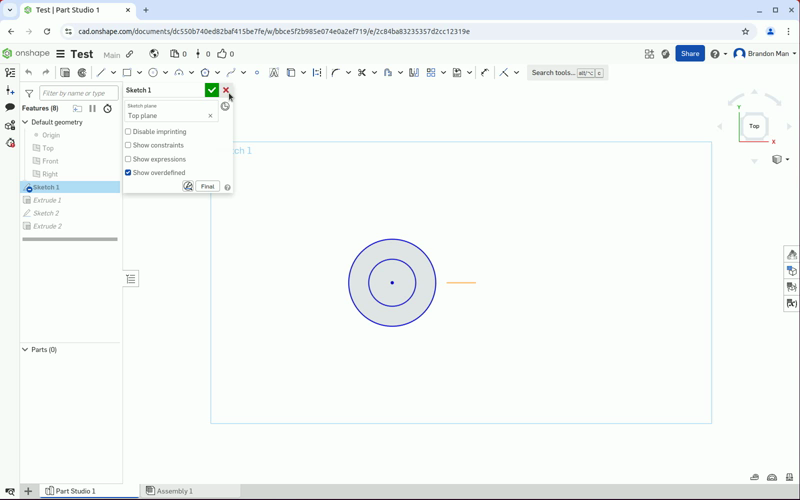
click(229, 92)
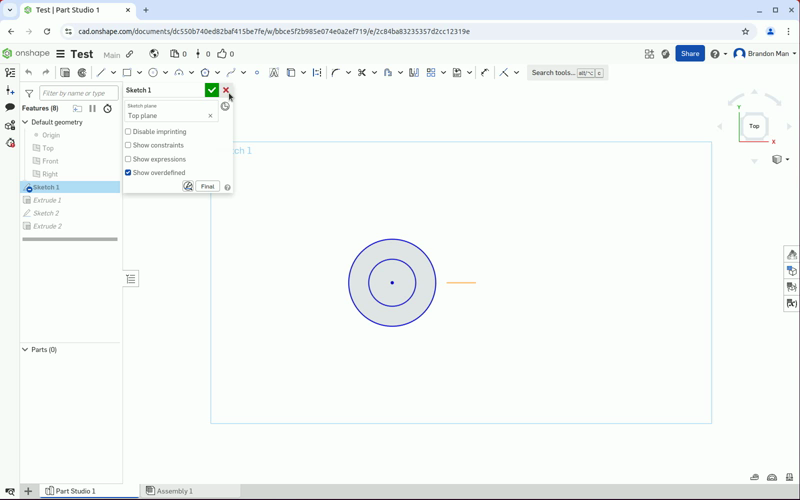
key(shift+s)
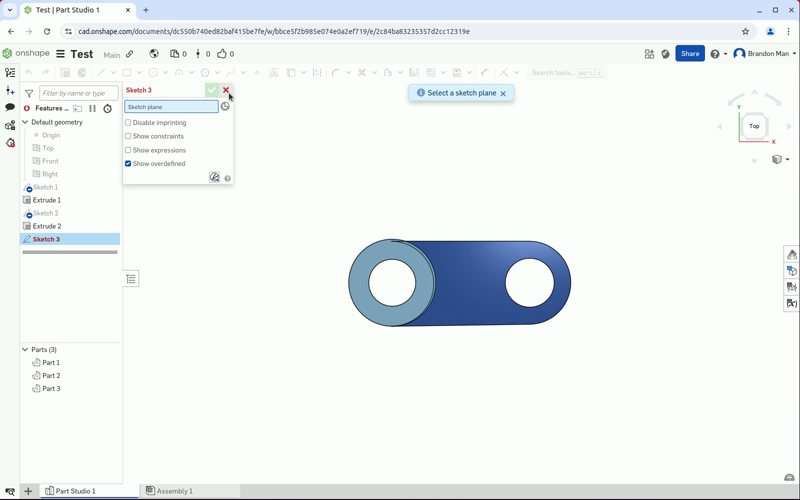
mouse_move(73, 150)
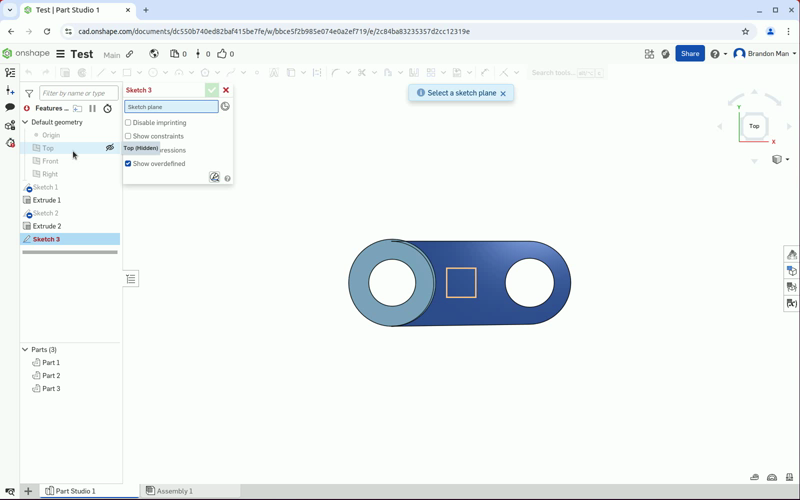
click(73, 150)
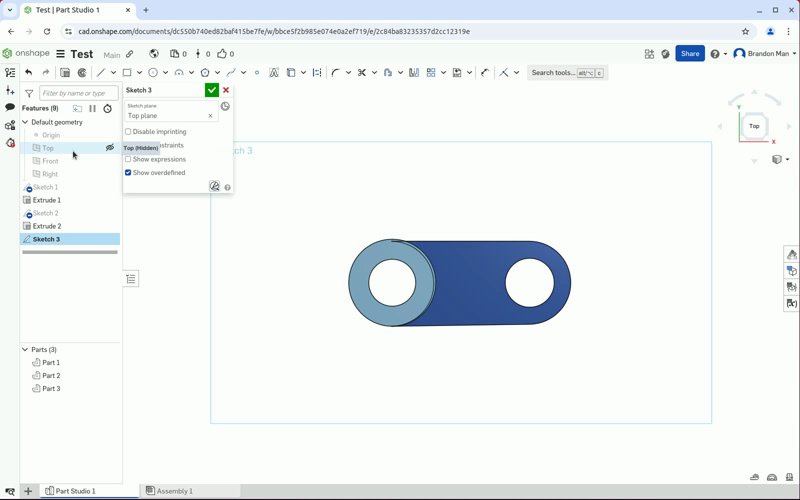
mouse_move(73, 352)
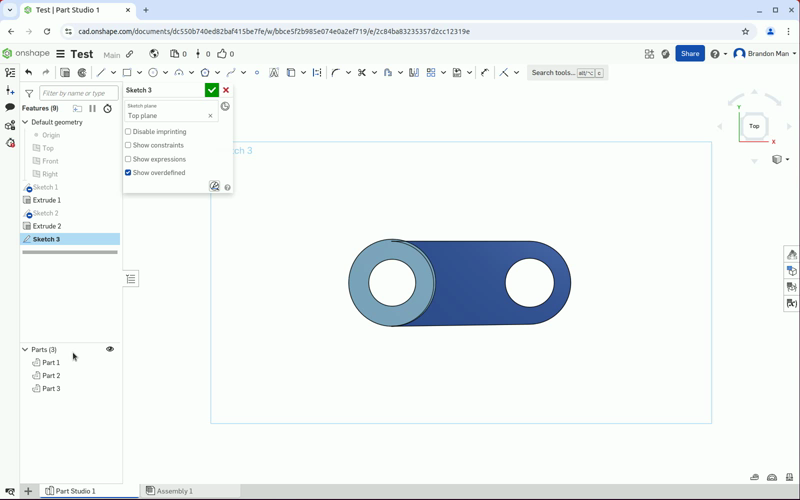
key(y)
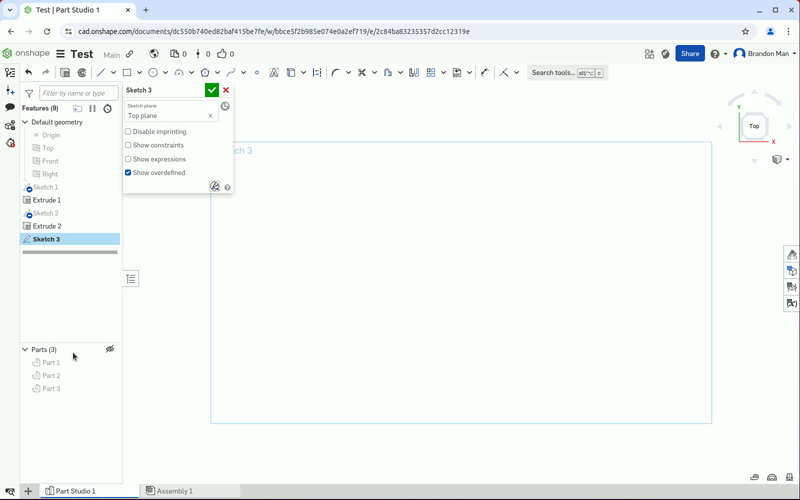
key(c)
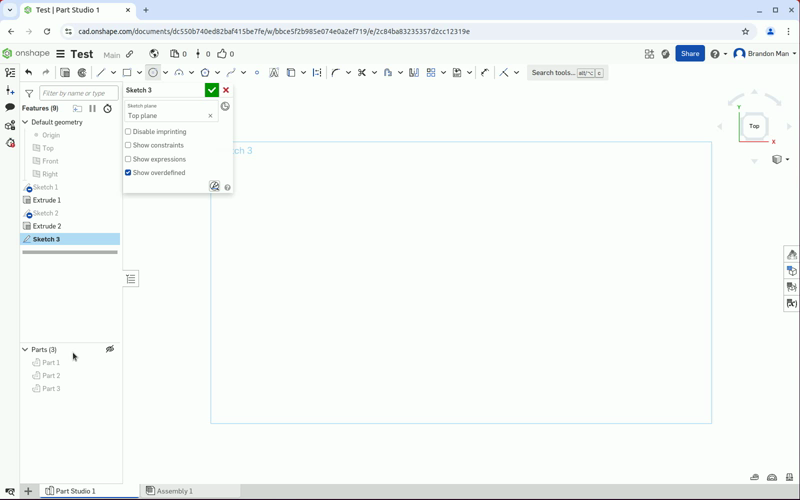
key_down(shift)
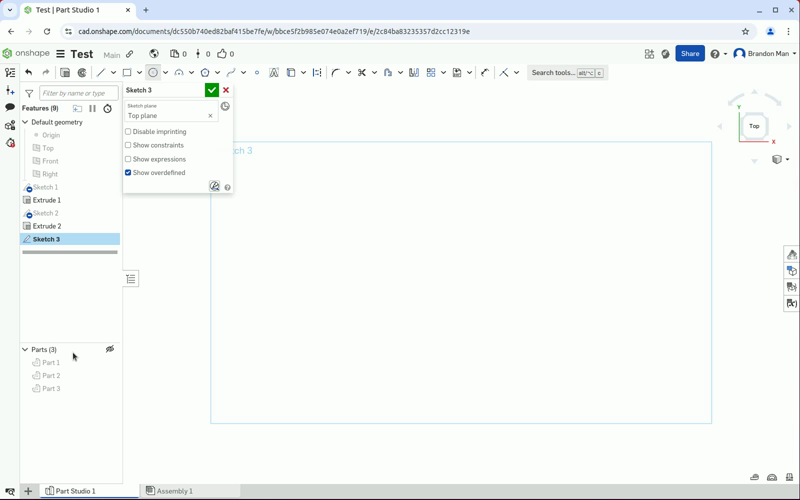
mouse_move(392, 282)
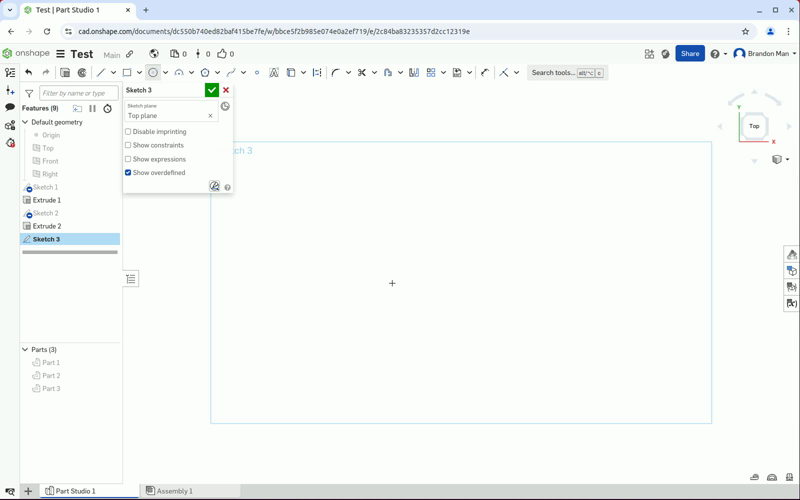
click(392, 282)
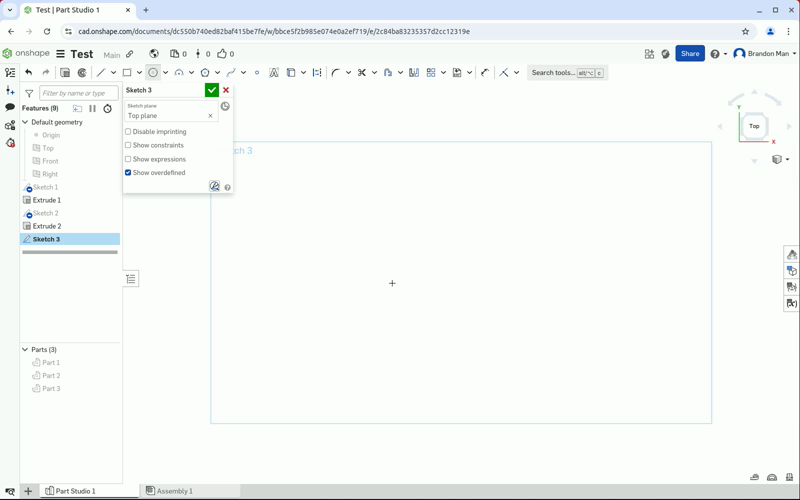
key_up(shift)
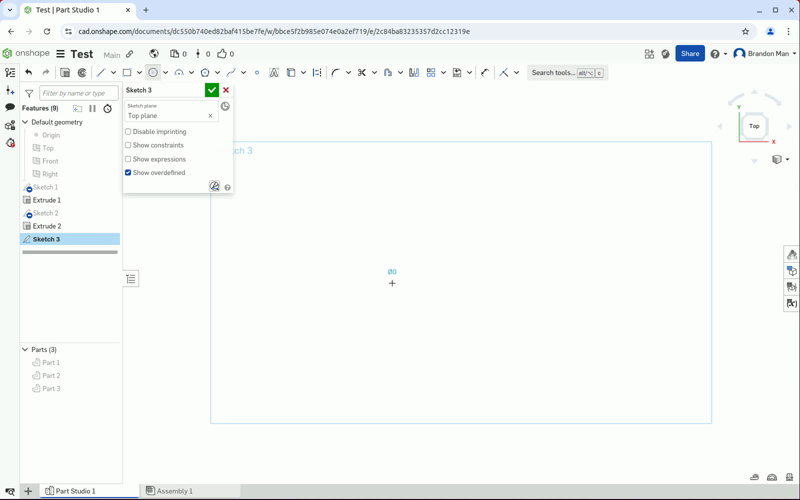
mouse_move(435, 282)
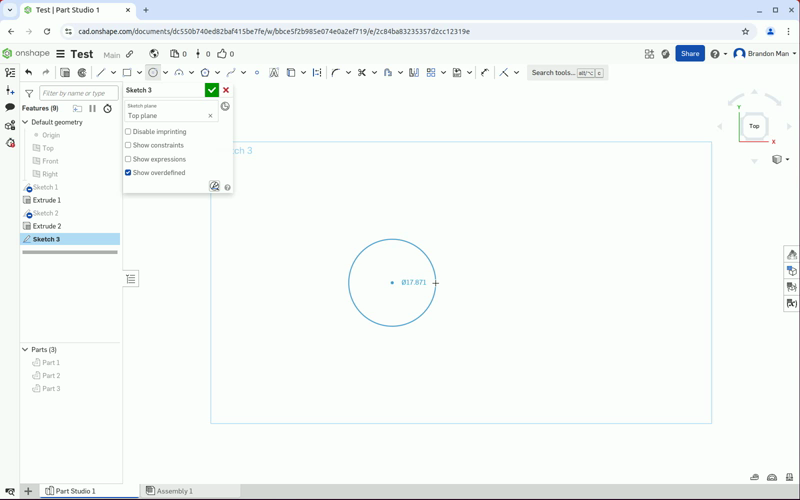
click(435, 282)
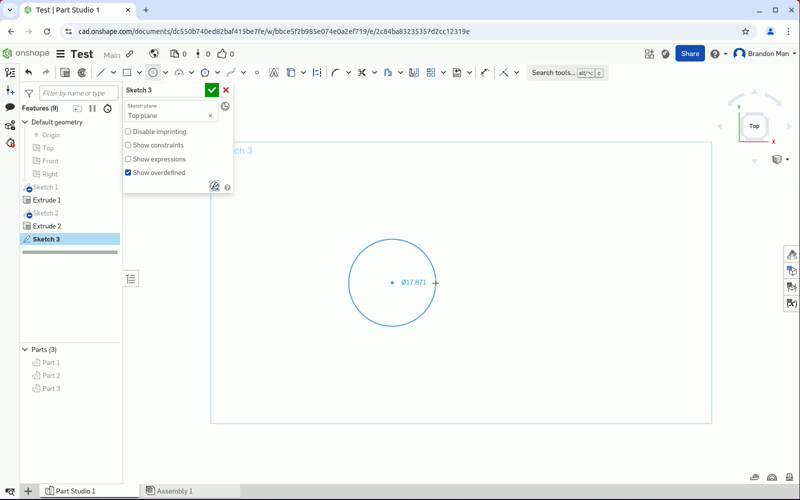
key(esc)
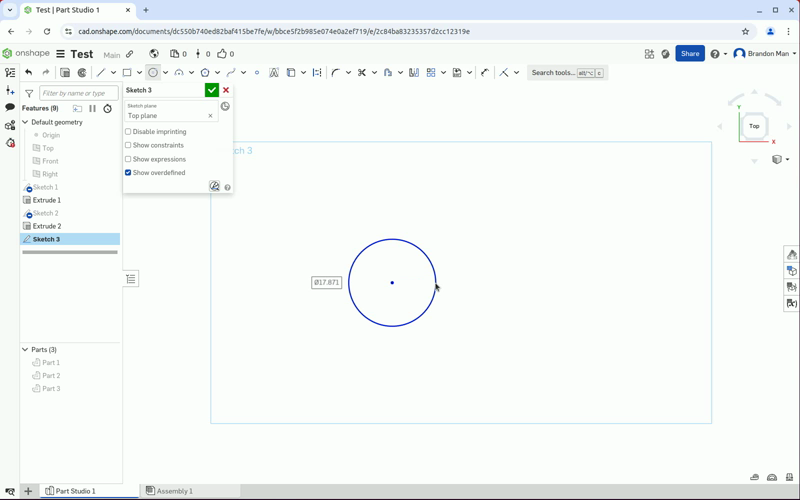
key(c)
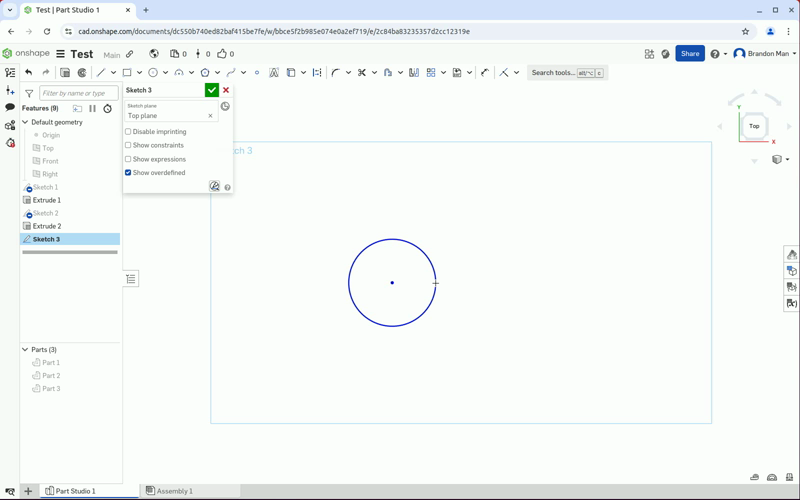
key_down(shift)
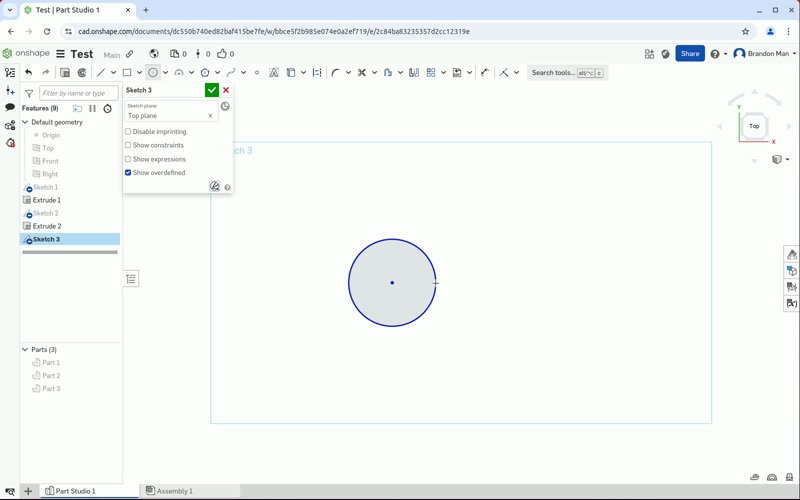
mouse_move(392, 282)
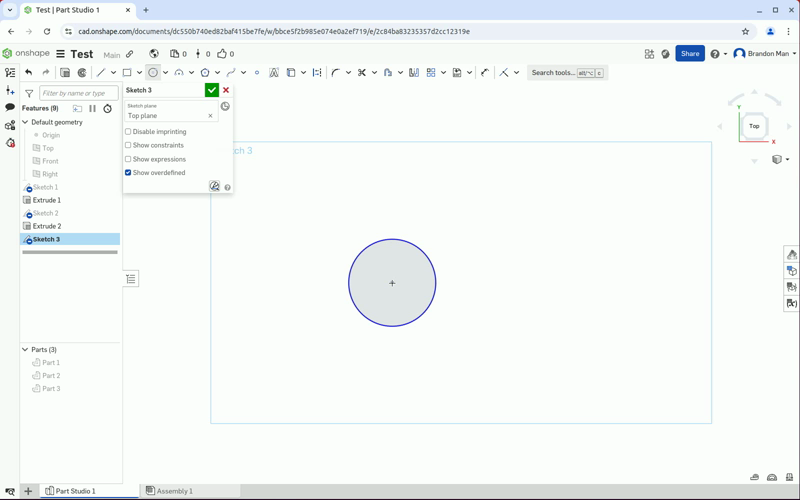
click(392, 282)
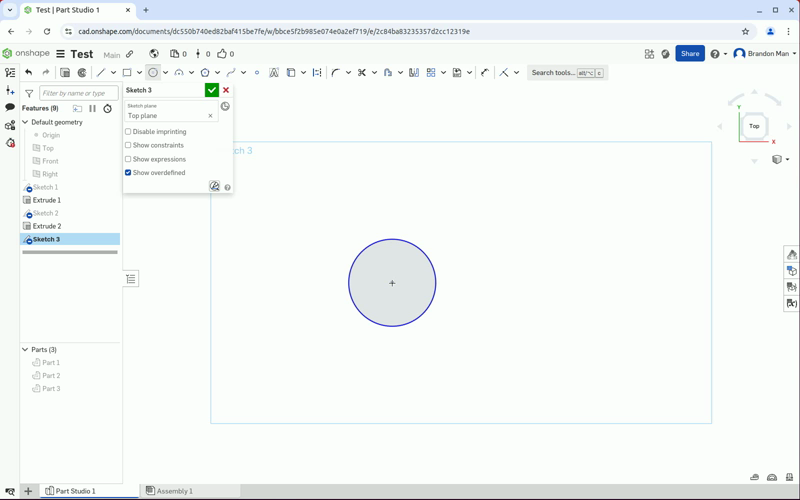
key_up(shift)
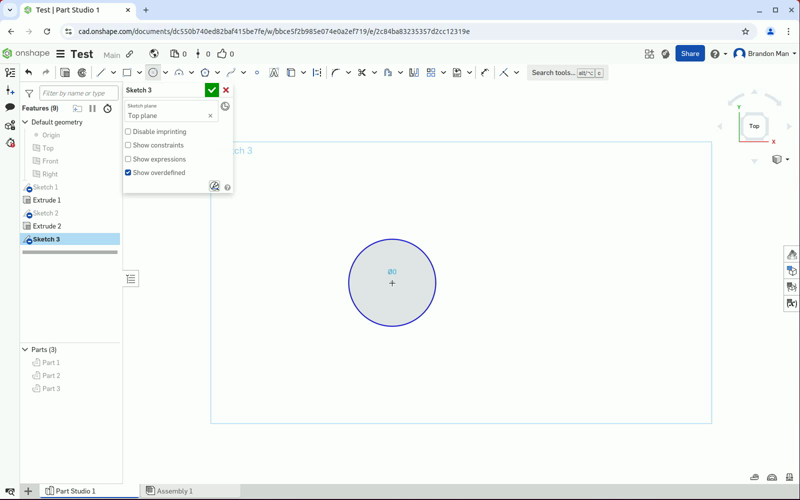
mouse_move(415, 282)
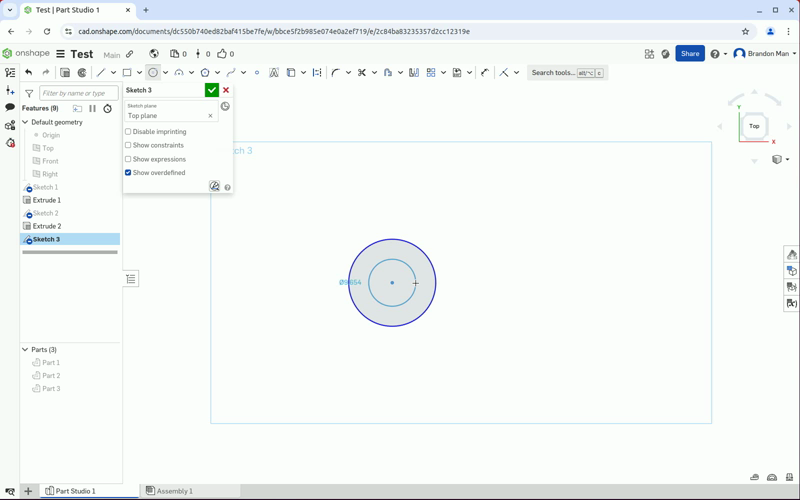
click(415, 282)
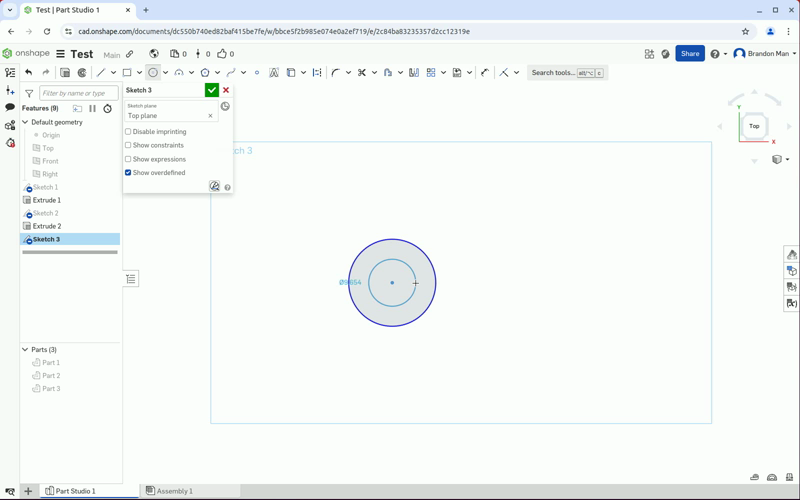
key(esc)
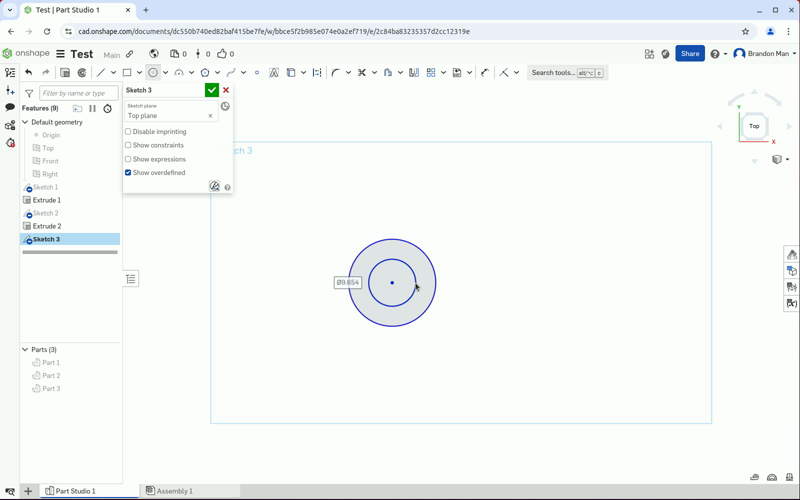
mouse_move(355, 280)
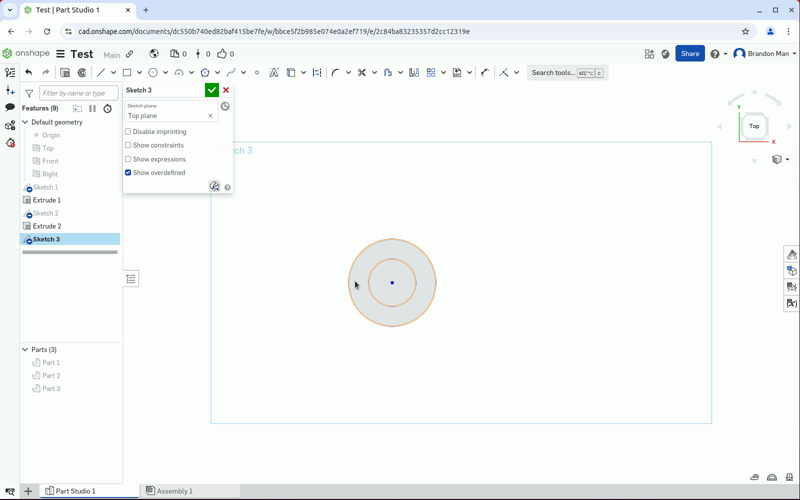
click(355, 280)
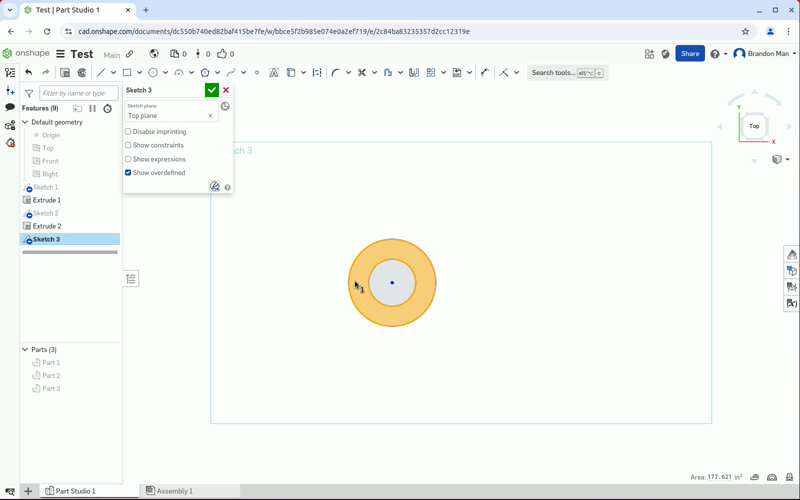
mouse_move(73, 352)
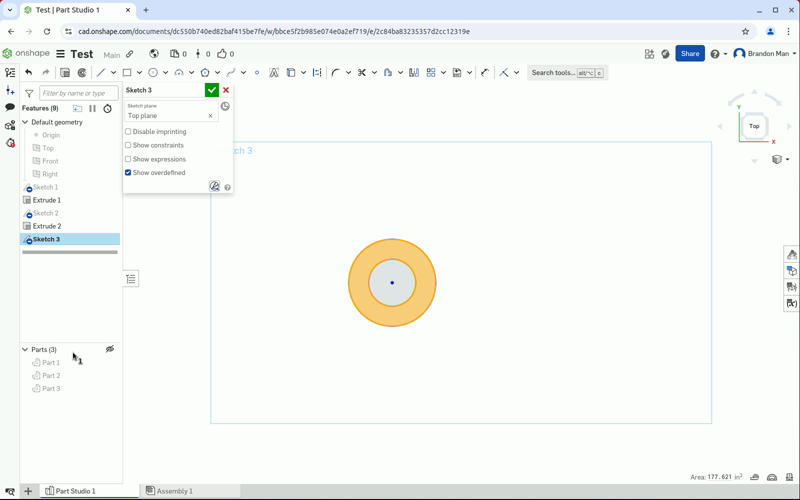
key(shift+y)
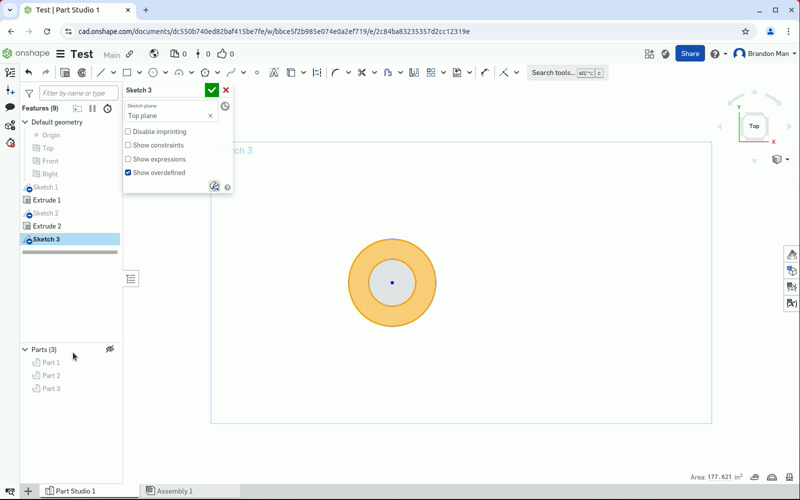
key(shift+e)
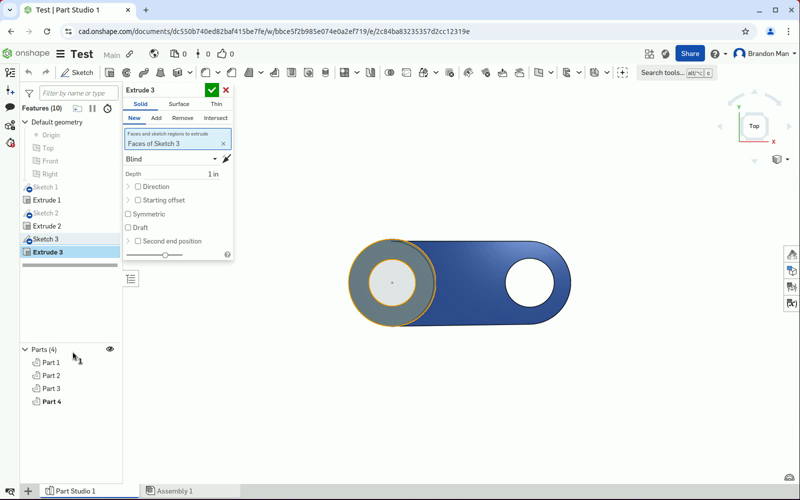
mouse_move(143, 106)
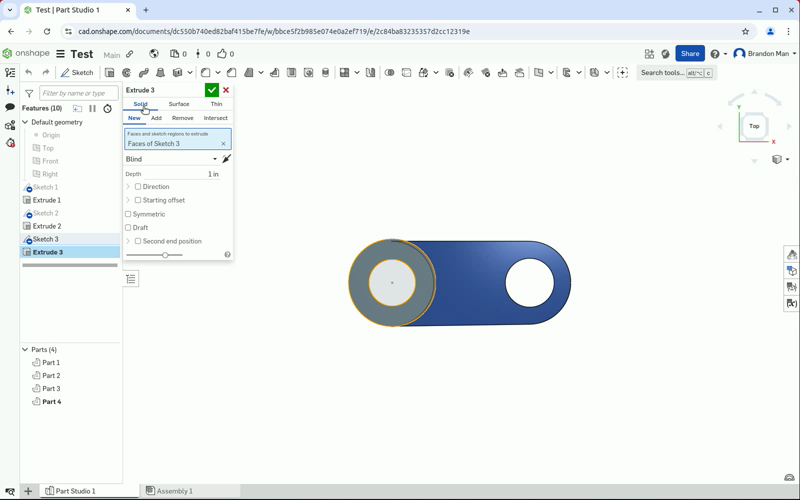
click(143, 106)
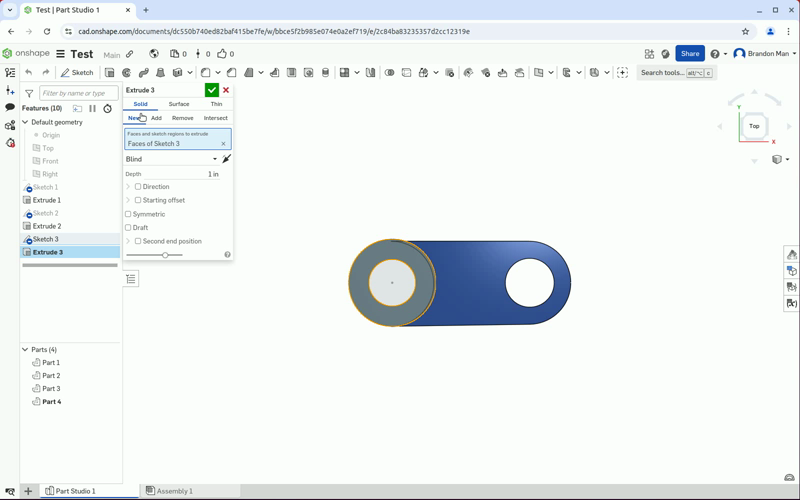
mouse_move(137, 120)
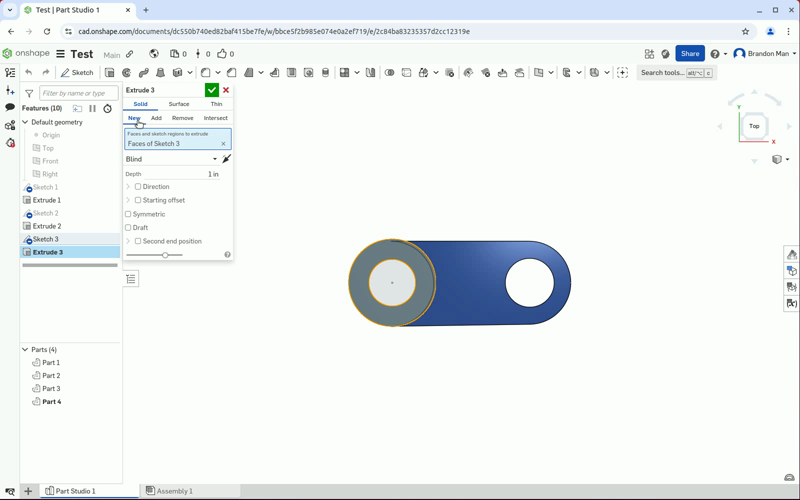
click(137, 120)
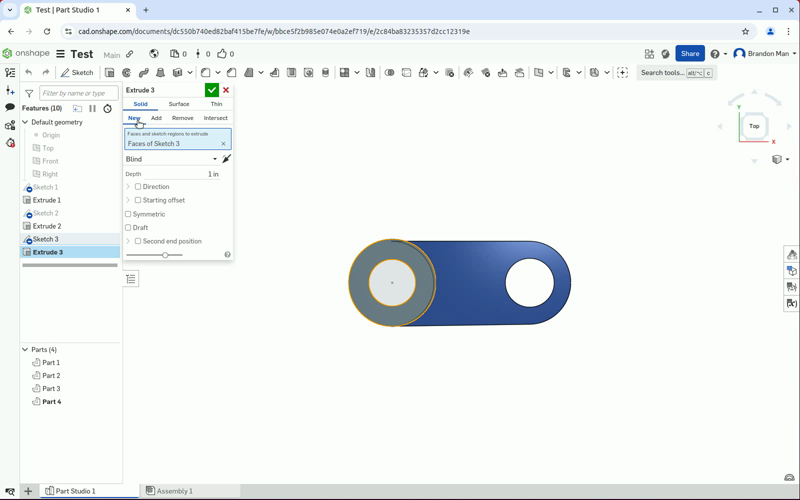
key(tab, 4)
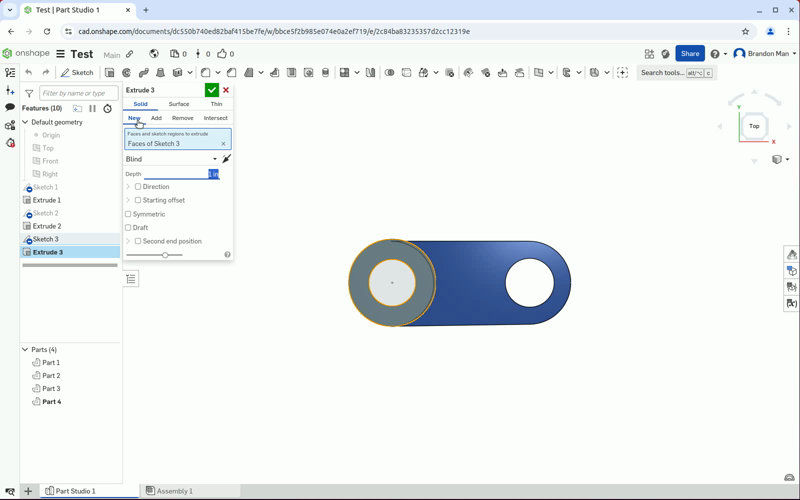
text(15.165)
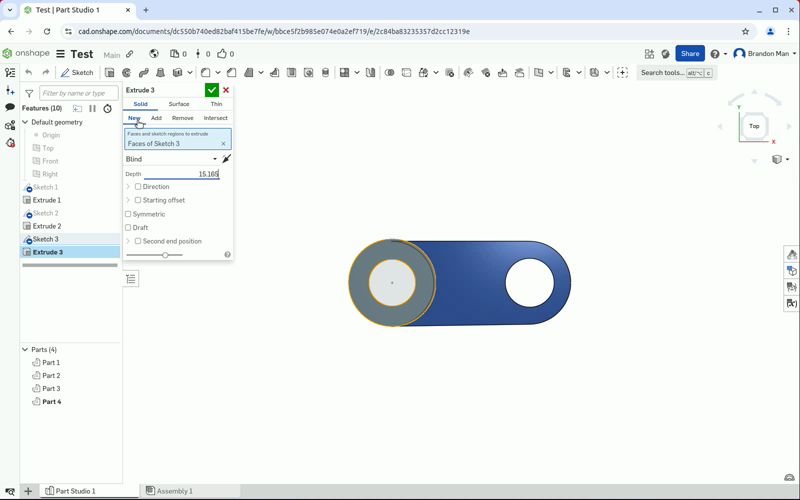
key(enter)
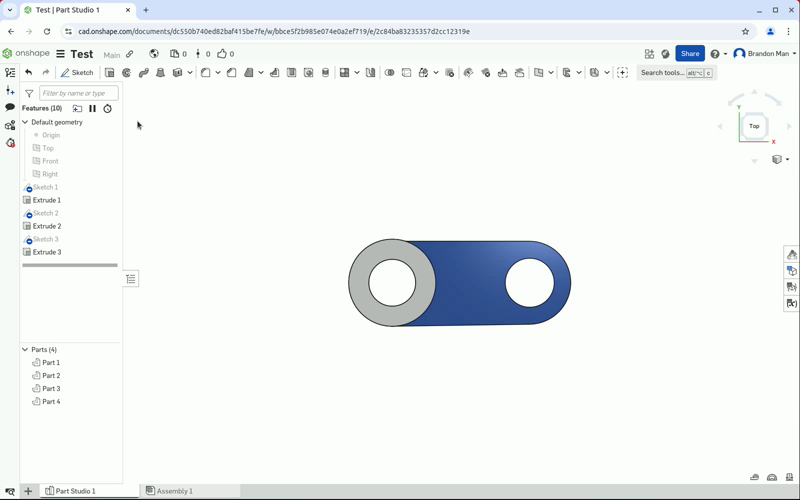
key(shift+h)
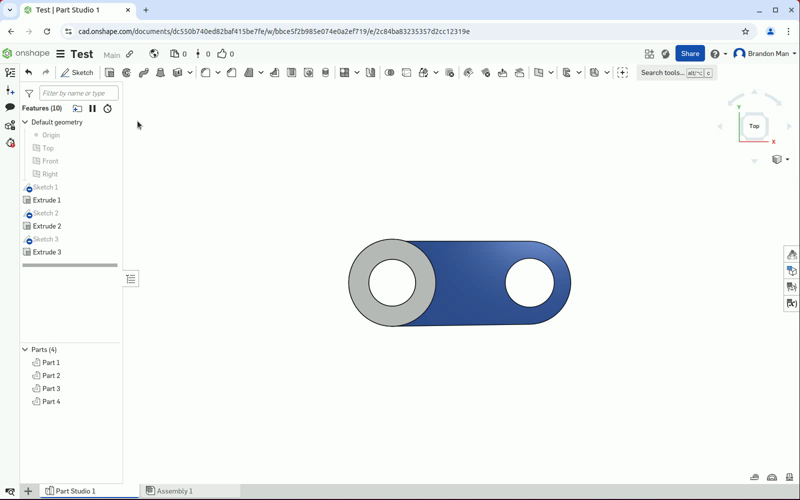
key(shift+h)
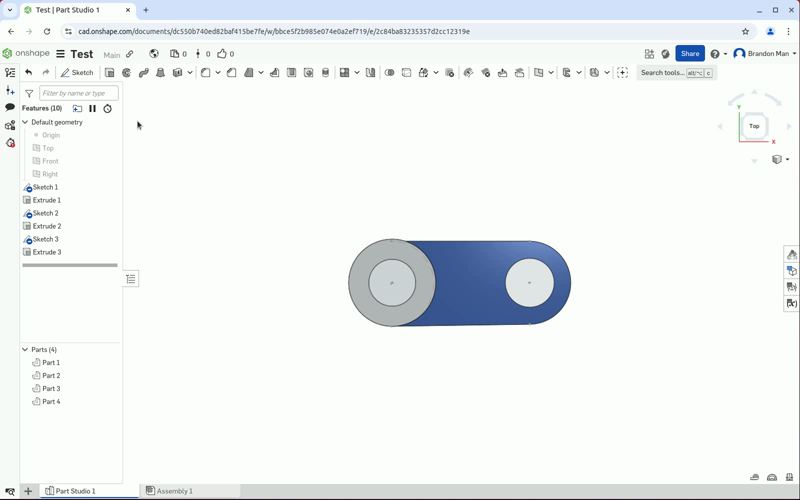
key(shift+7)
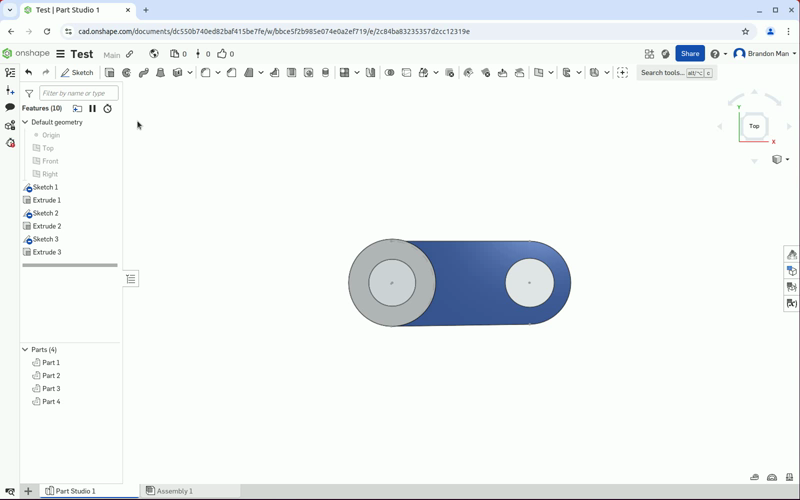
key(up, 3)
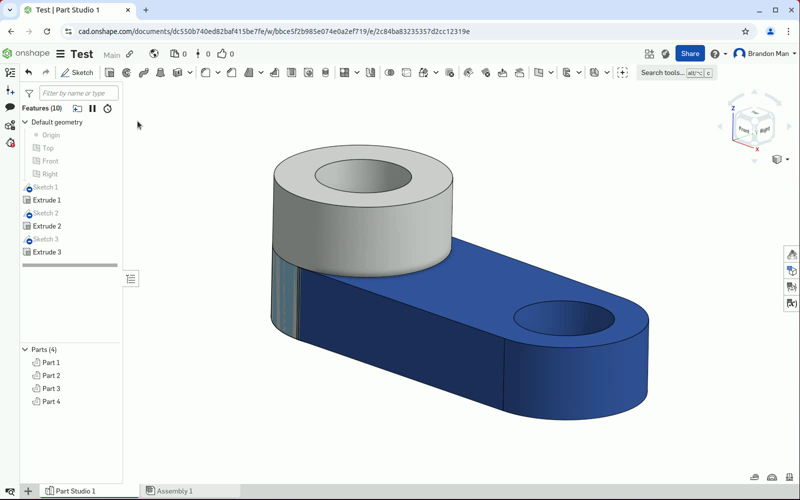
key(left, 3)
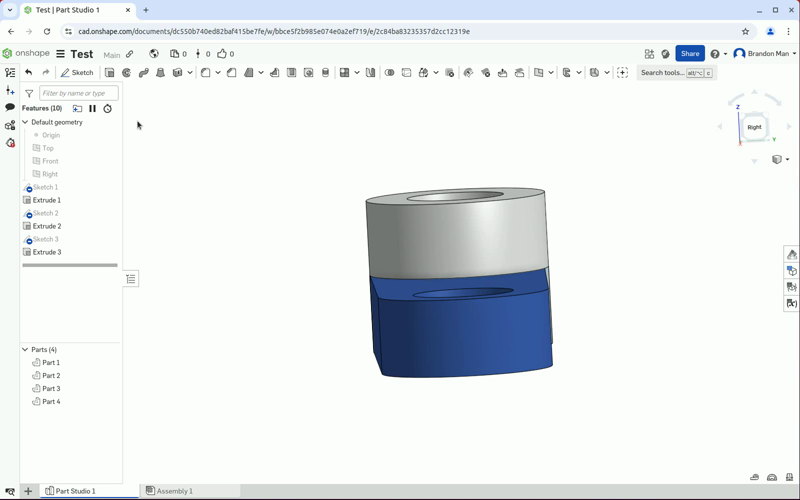
key(right, 3)
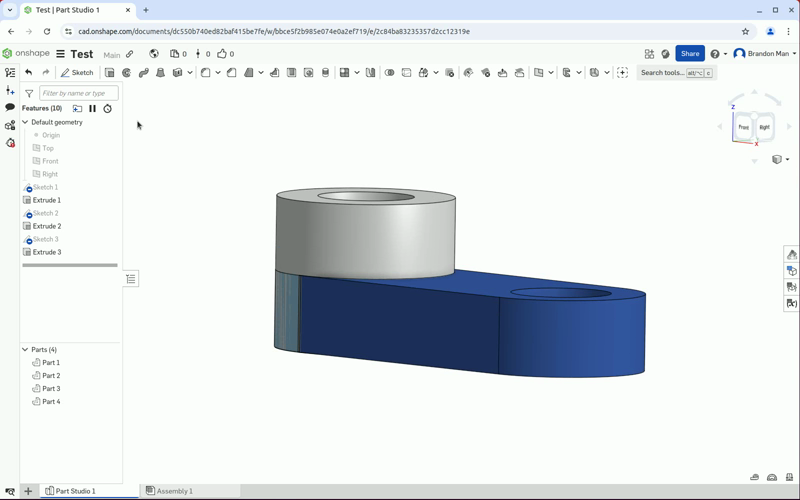
key(down, 3)
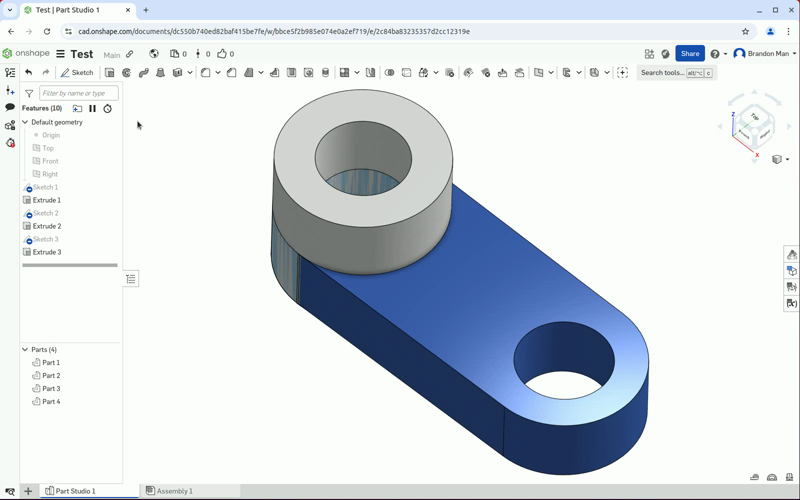
mouse_move(73, 189)
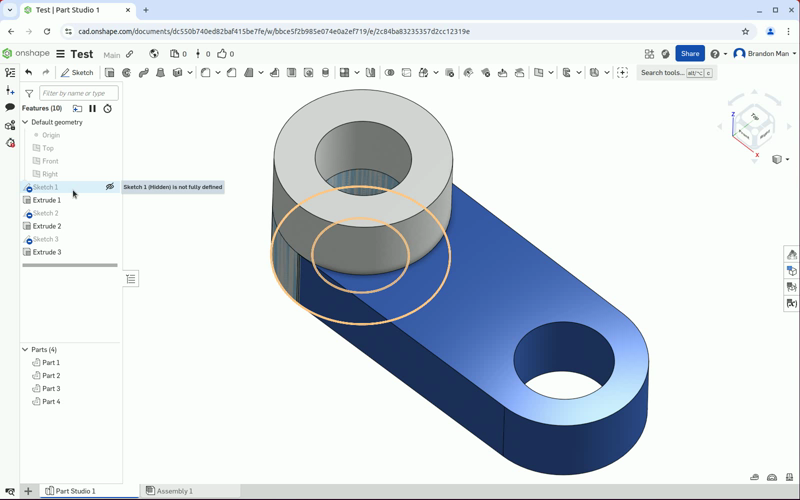
click(73, 189)